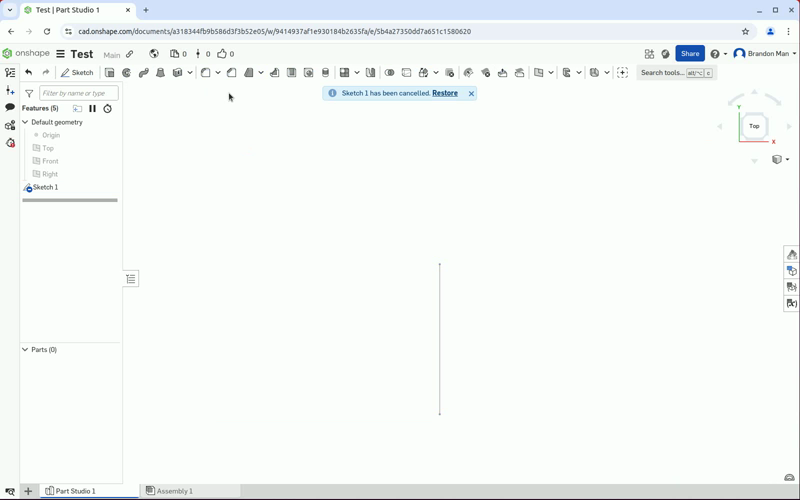
key(shift+h)
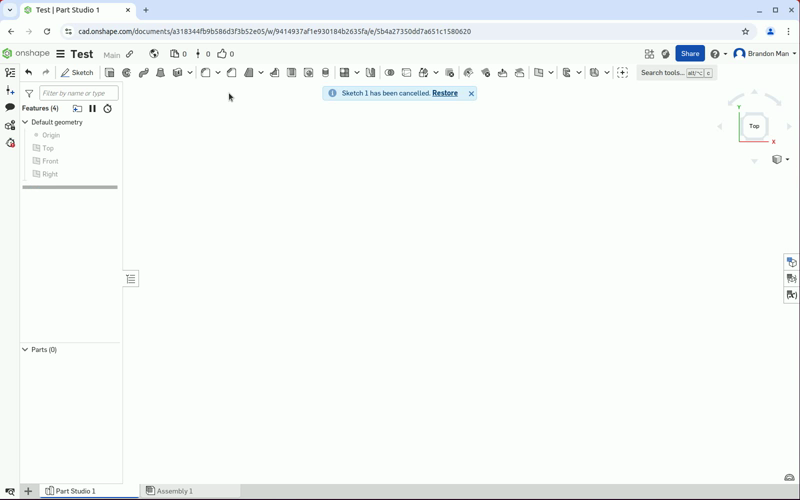
mouse_move(73, 352)
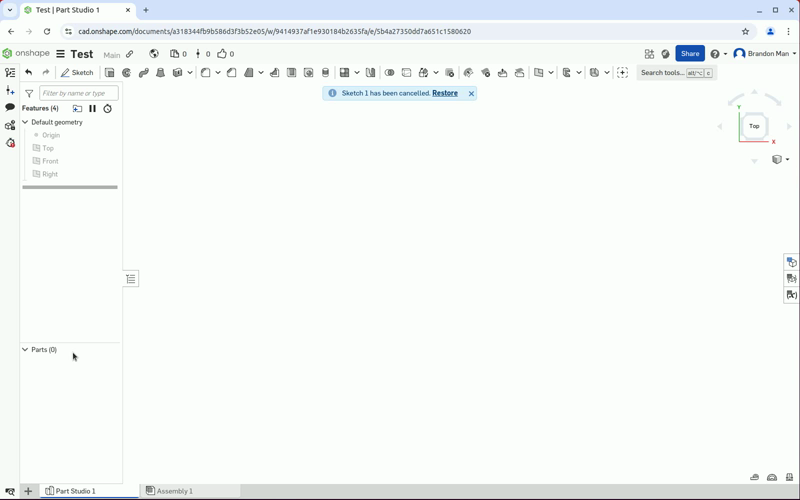
key(y)
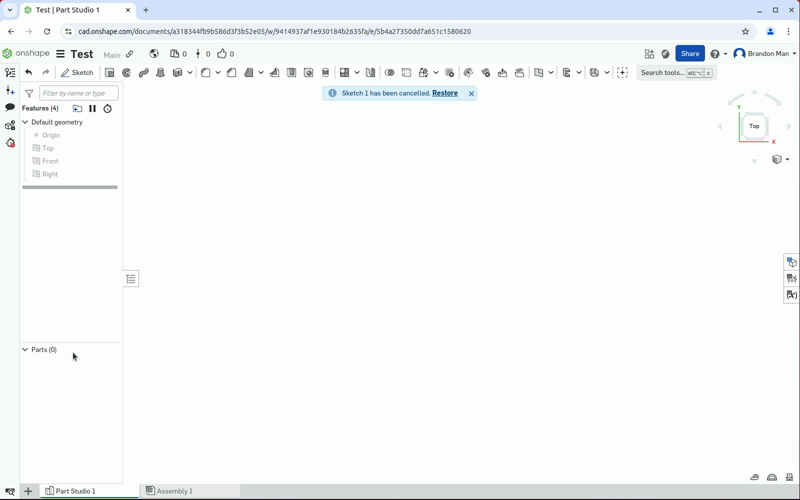
key(shift+p)
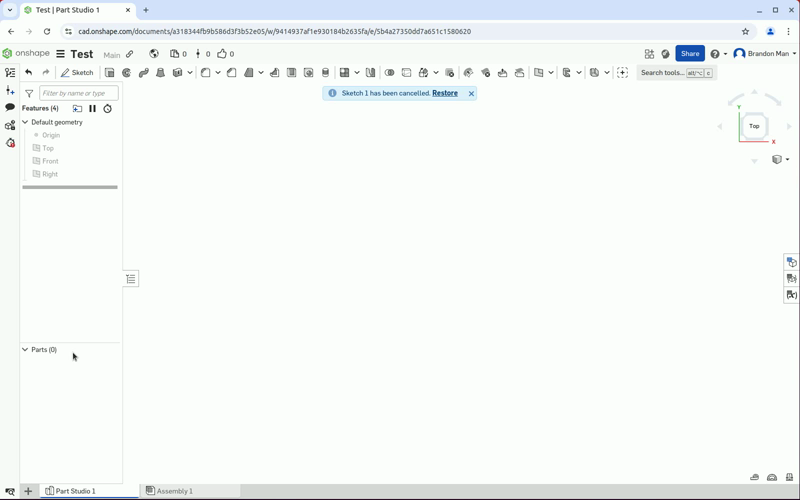
key(space)
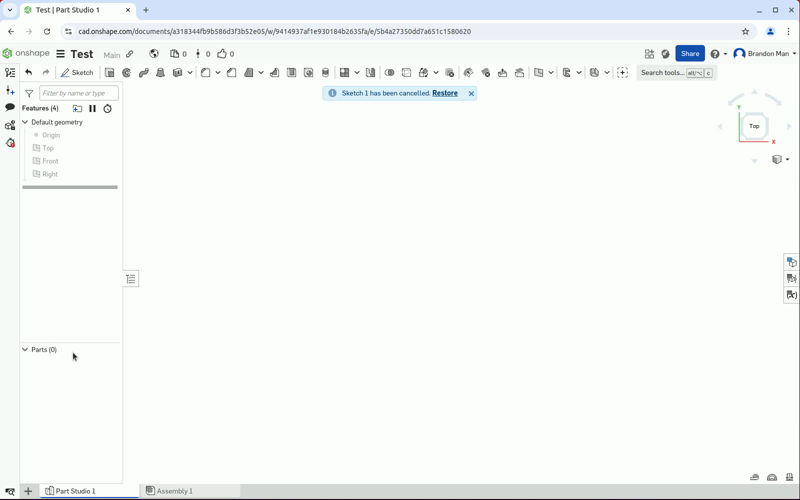
key_down(shift)
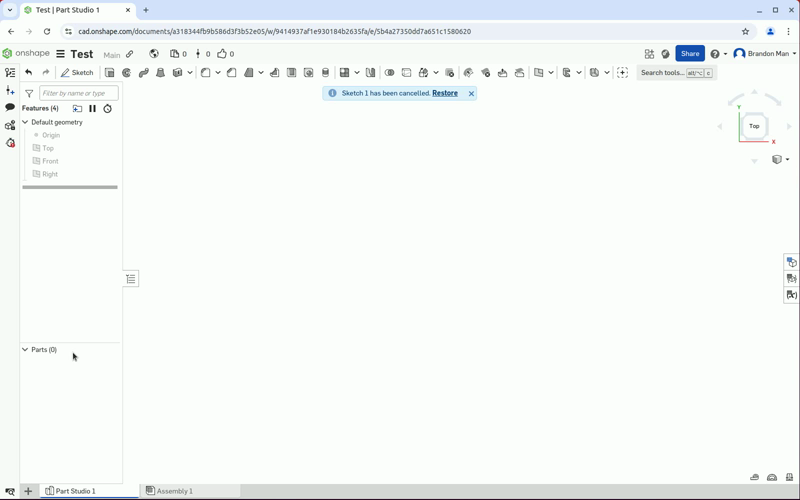
key(up)
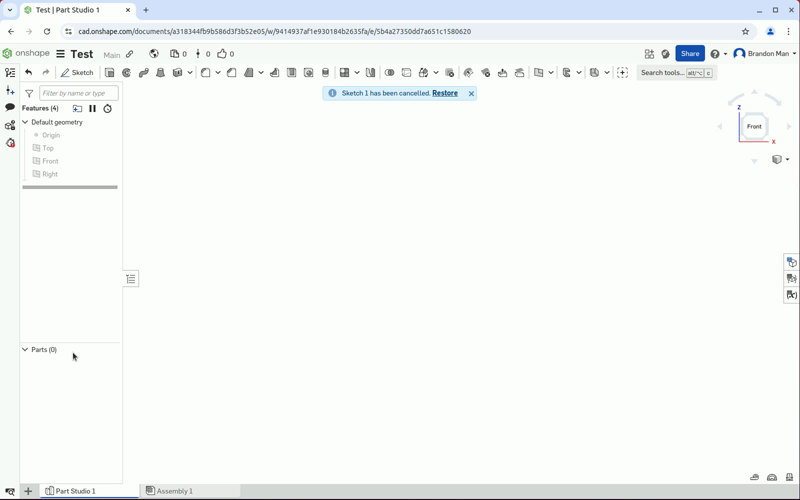
key_up(shift)
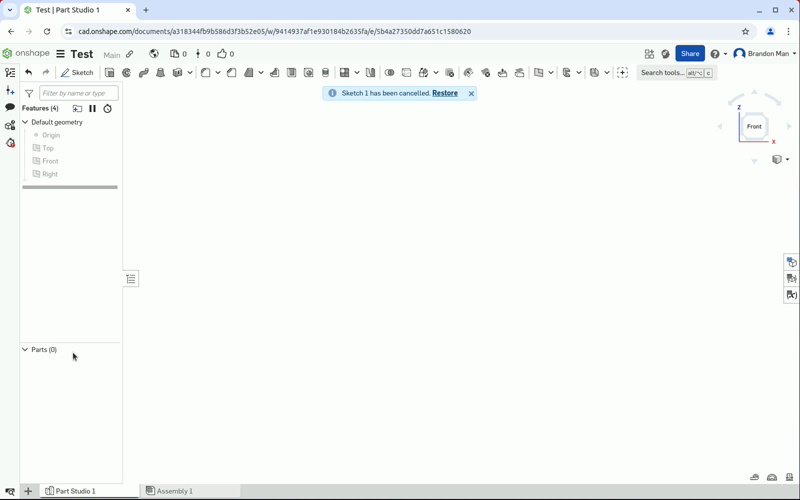
mouse_move(73, 352)
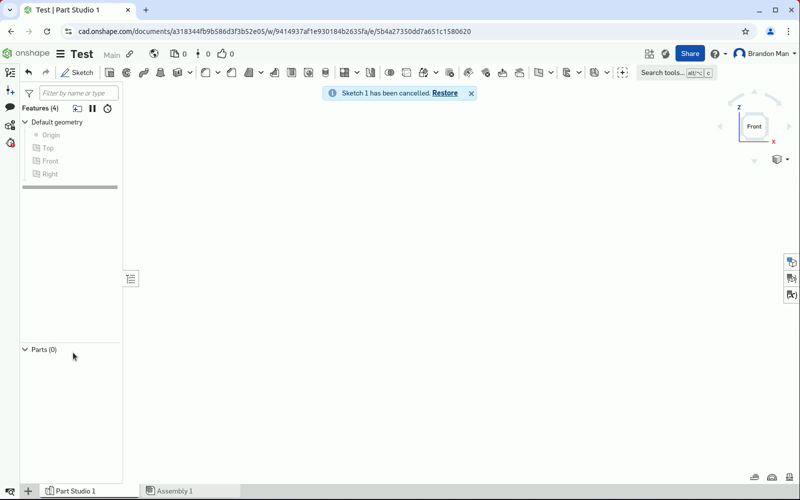
key(shift+y)
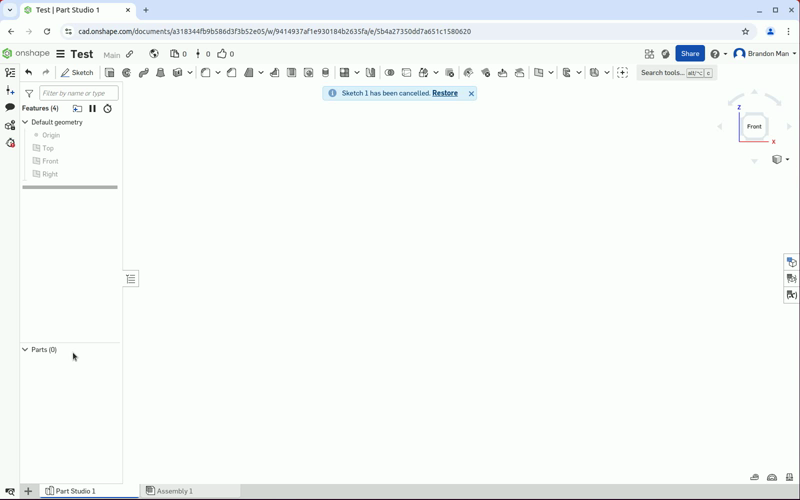
key(shift+s)
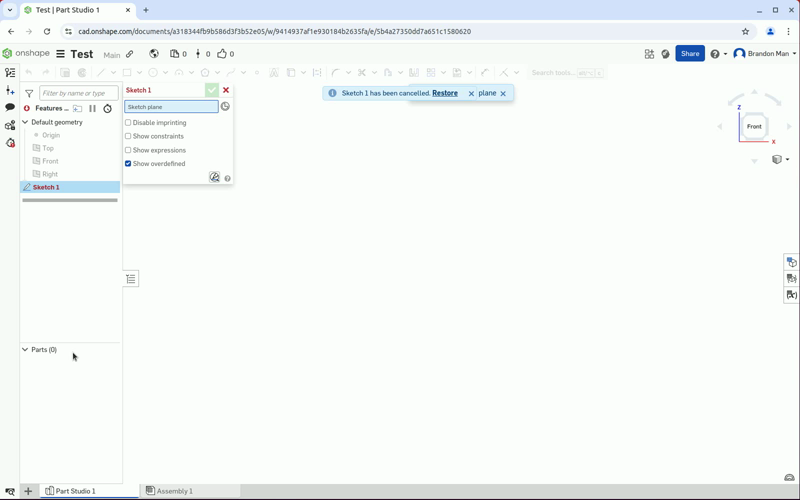
mouse_move(73, 163)
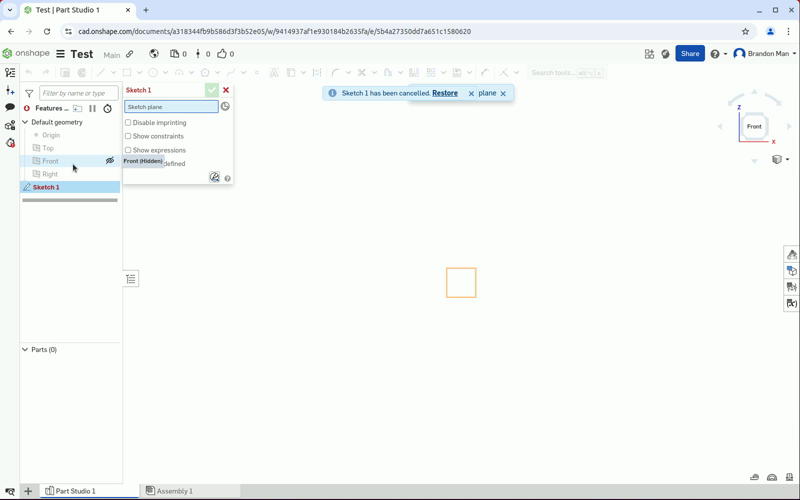
click(73, 163)
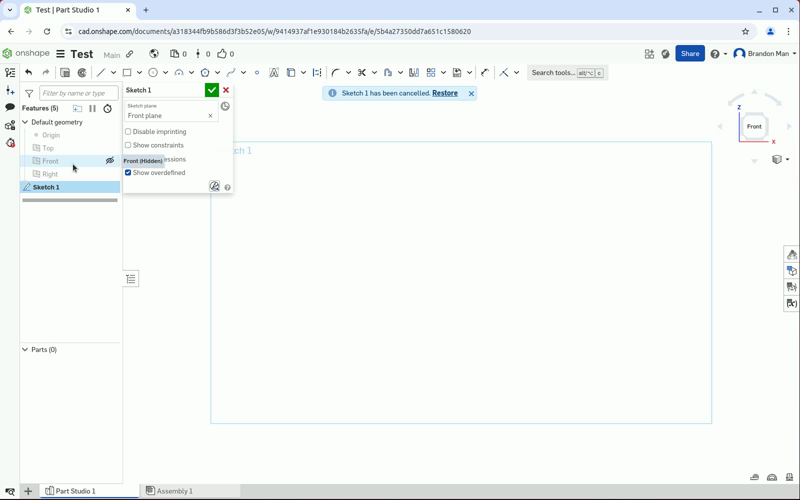
mouse_move(73, 352)
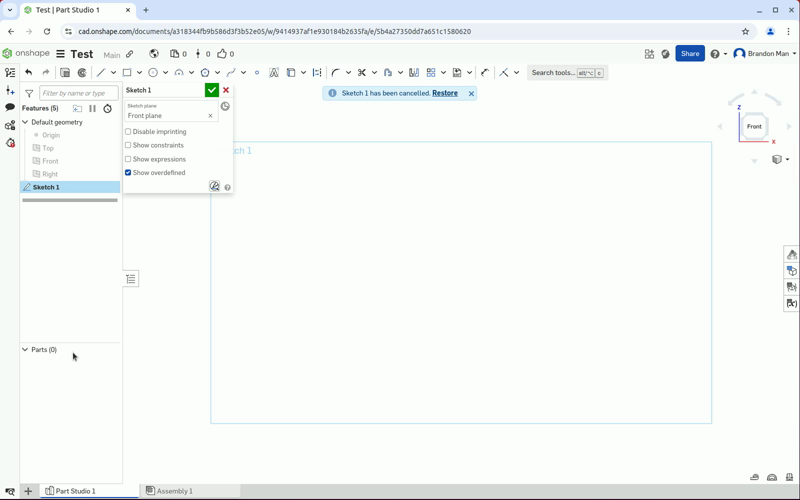
key(y)
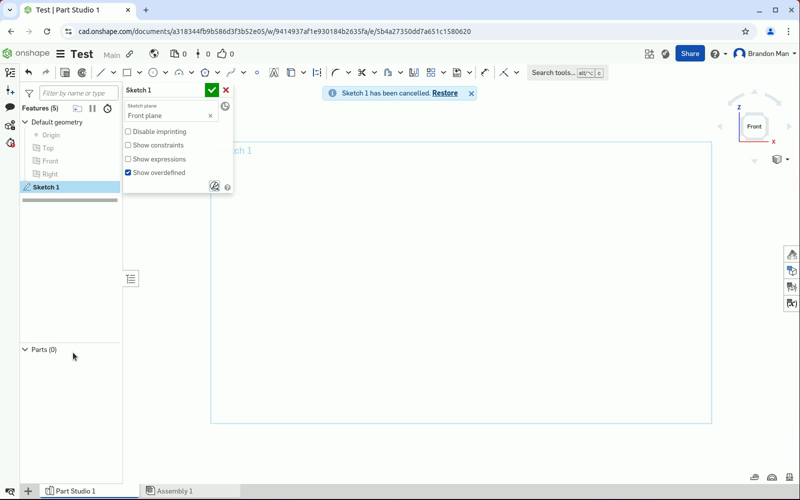
key(l)
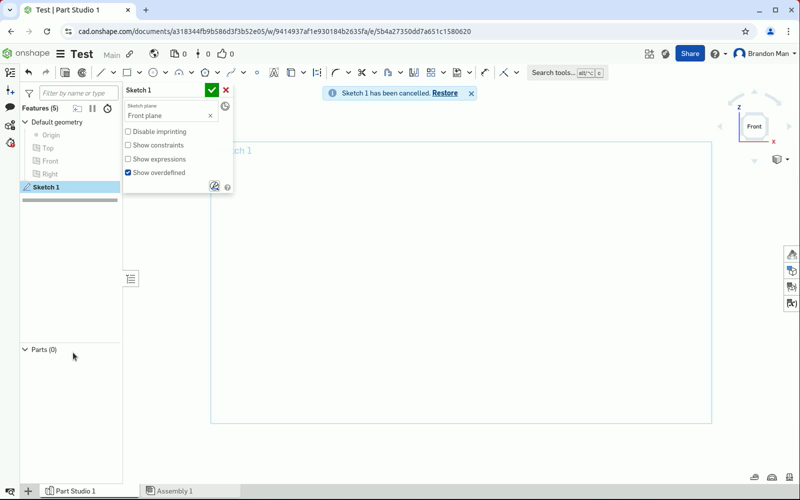
key_down(shift)
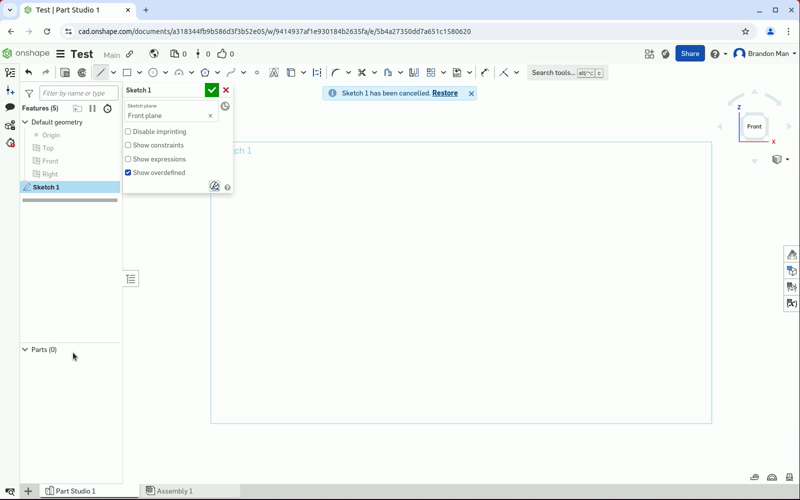
mouse_move(460, 282)
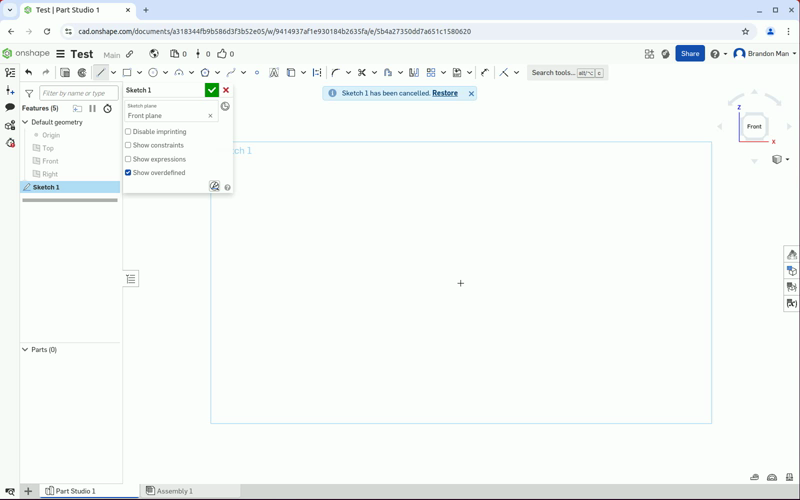
click(460, 282)
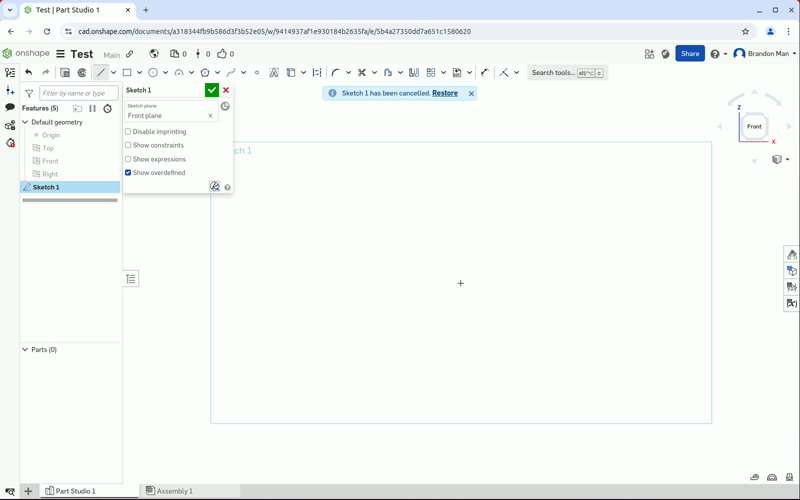
key_up(shift)
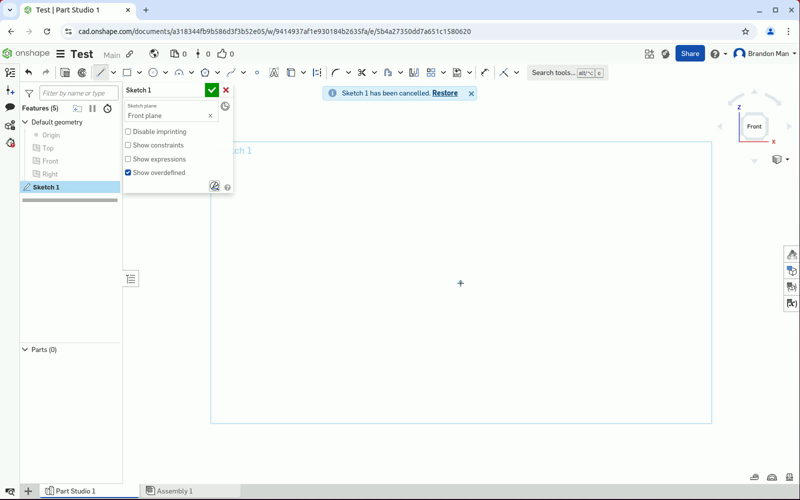
key_down(shift)
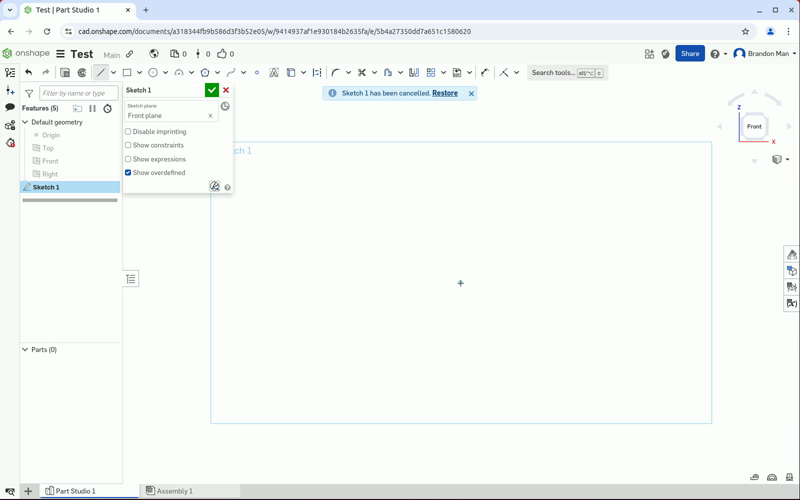
mouse_move(573, 282)
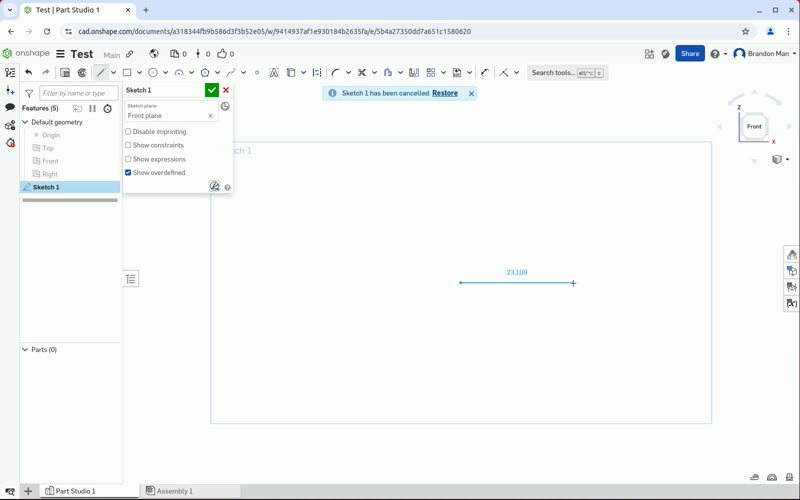
click(573, 282)
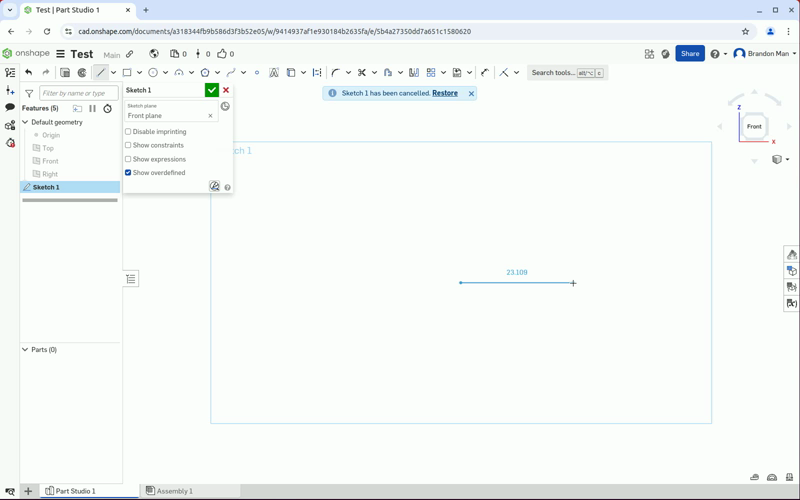
key_up(shift)
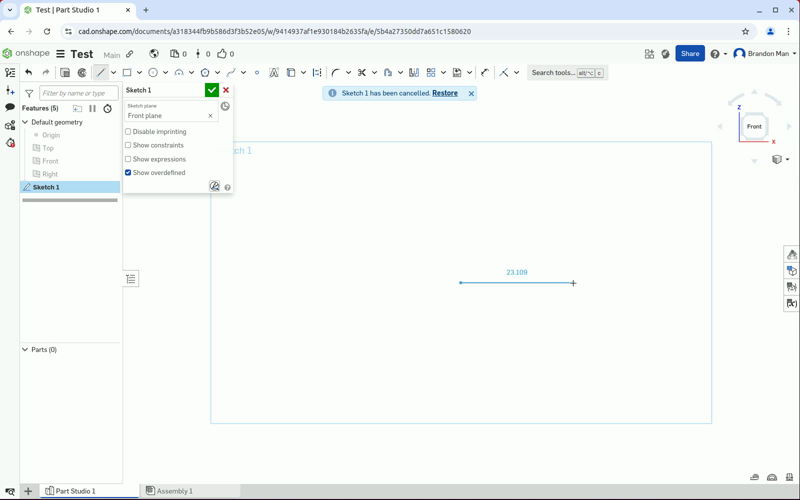
key_down(shift)
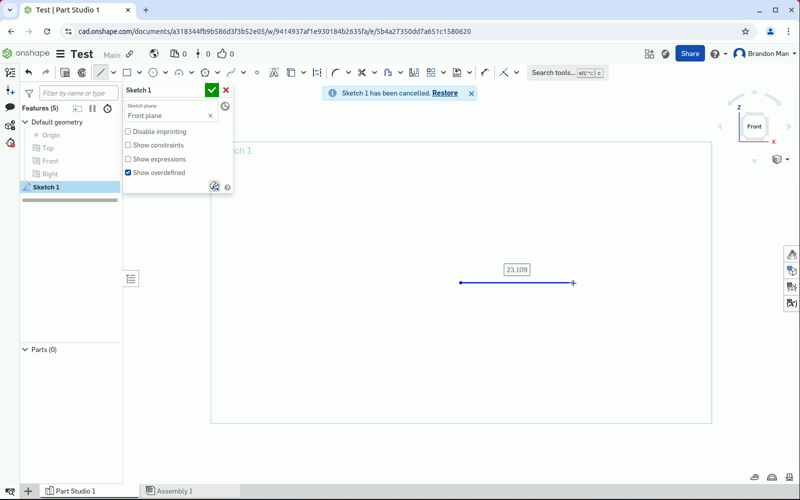
mouse_move(573, 213)
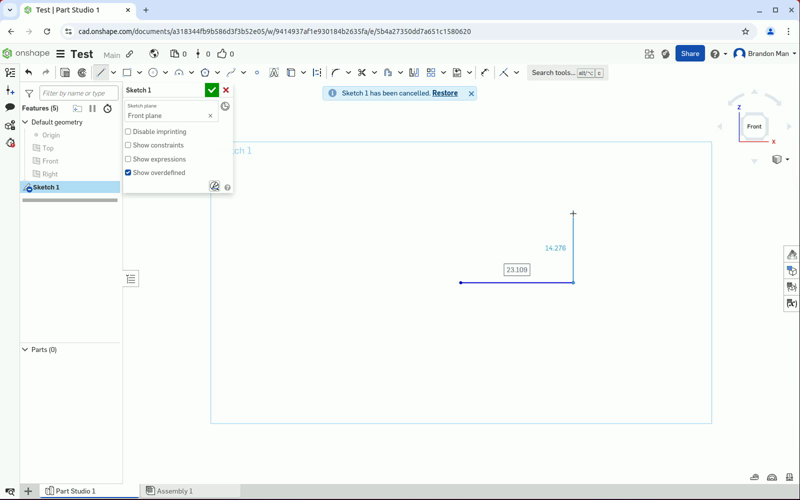
click(573, 213)
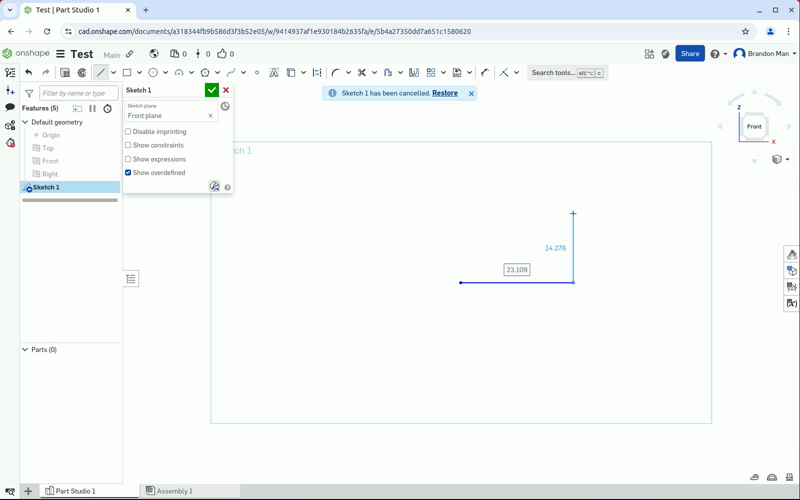
key_up(shift)
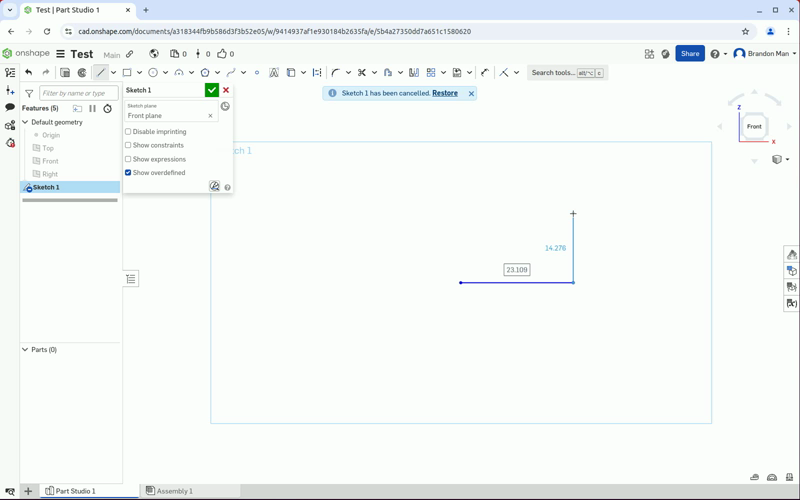
key_down(shift)
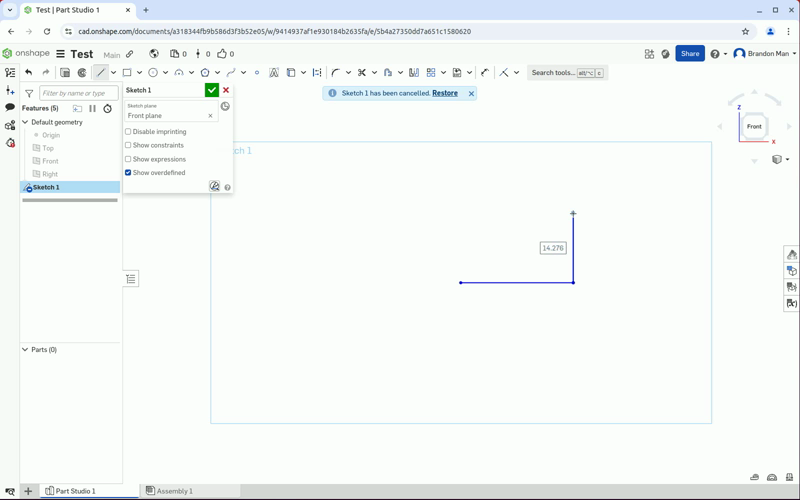
mouse_move(460, 213)
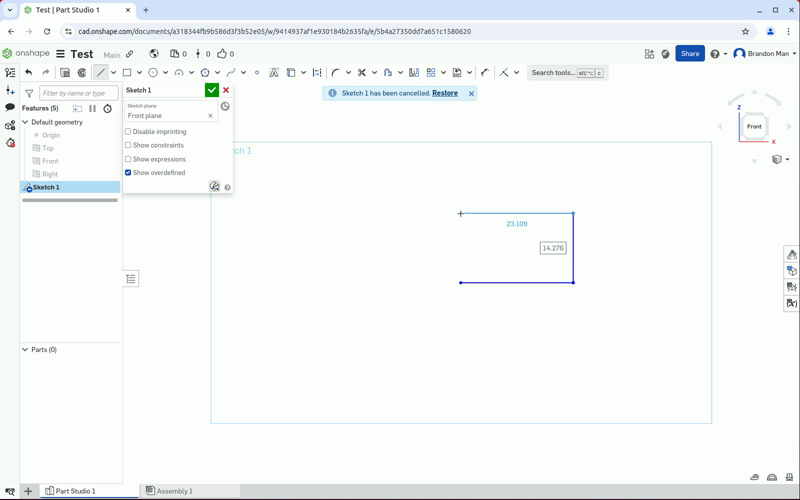
click(460, 213)
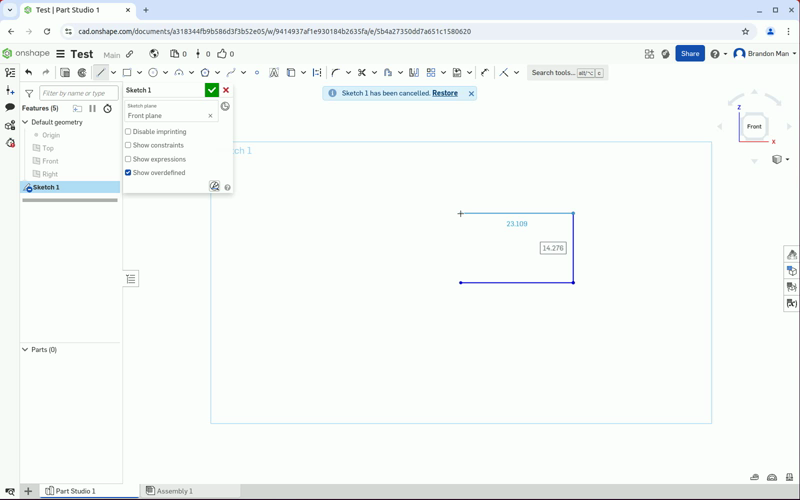
key_up(shift)
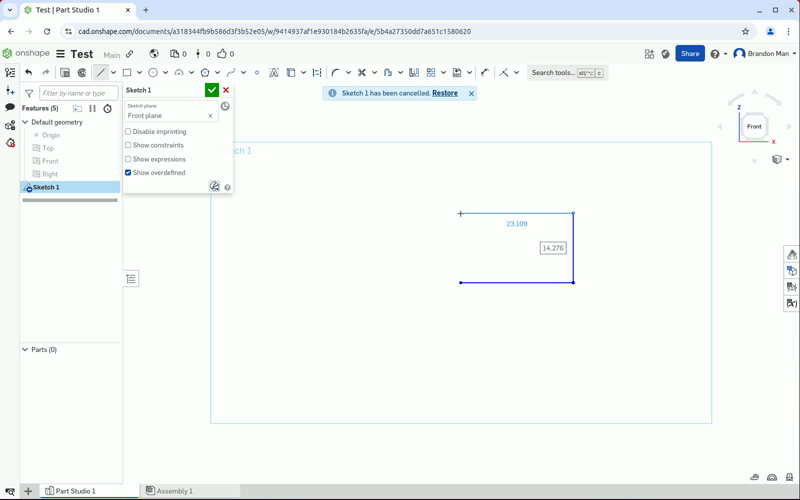
key_down(shift)
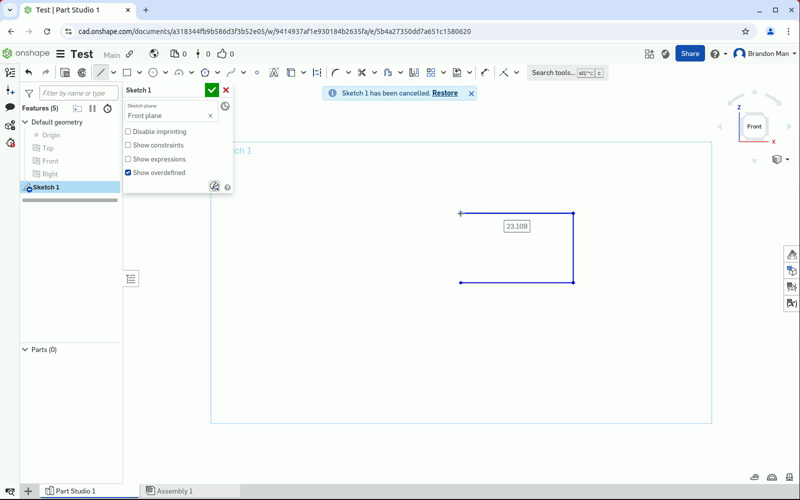
mouse_move(460, 282)
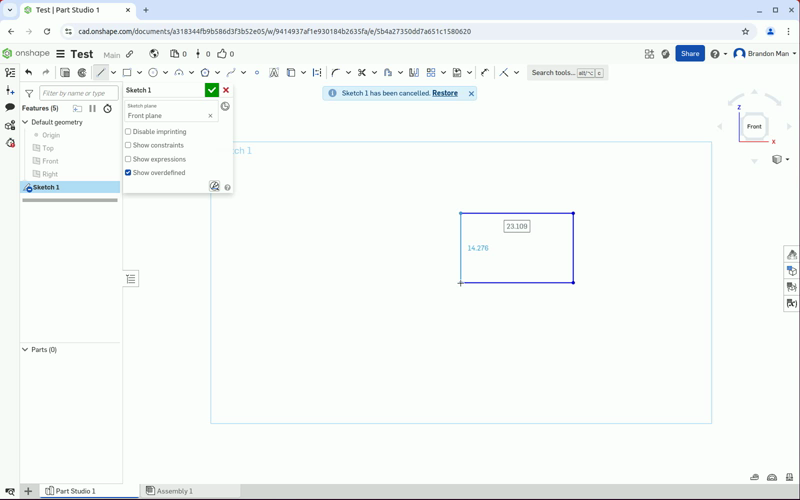
key_up(shift)
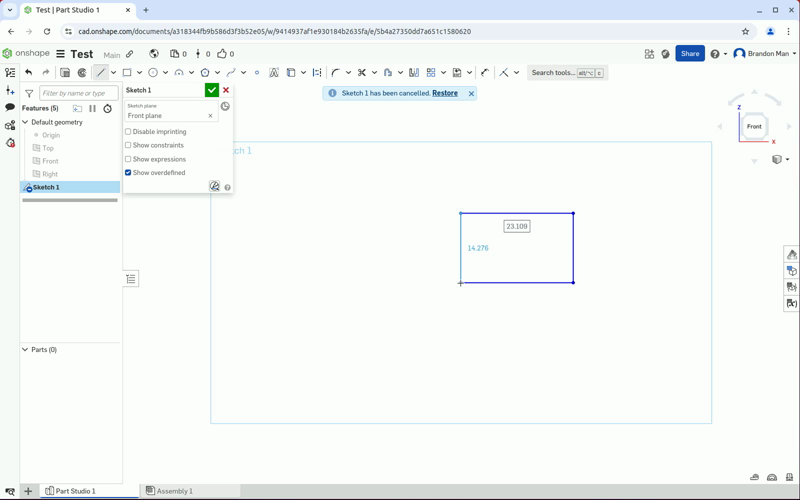
click(460, 282)
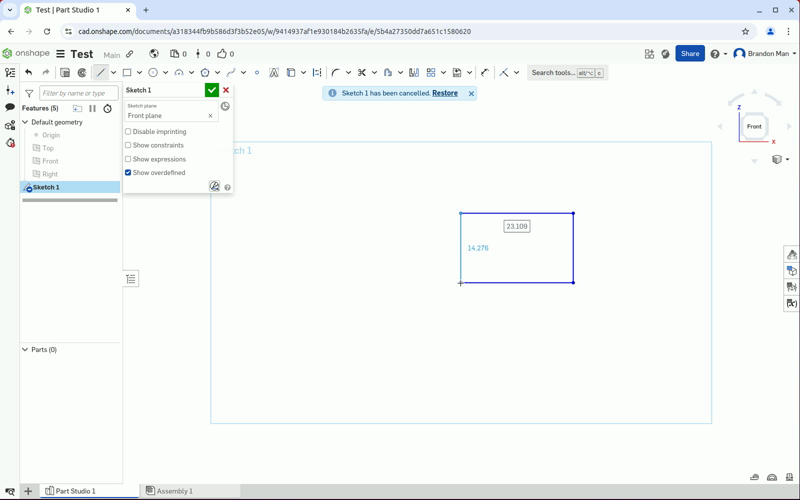
key(esc)
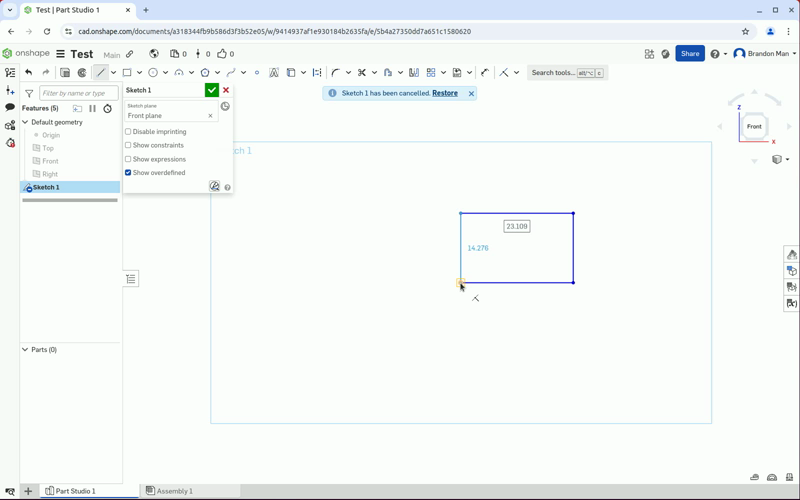
mouse_move(542, 274)
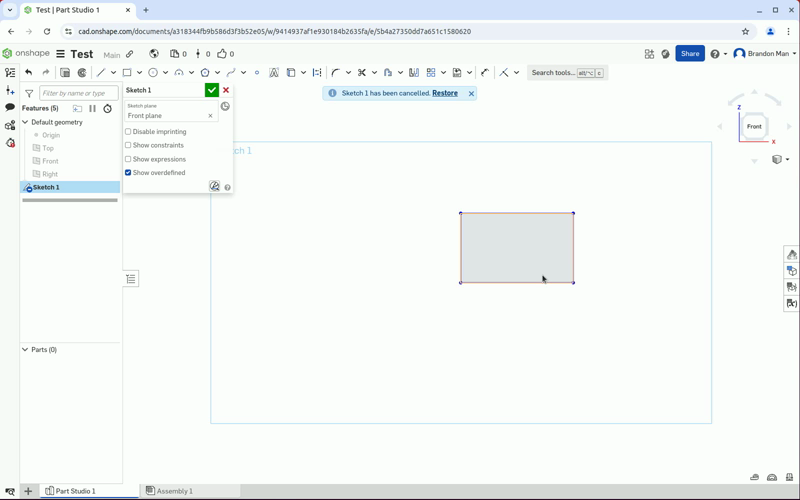
click(542, 274)
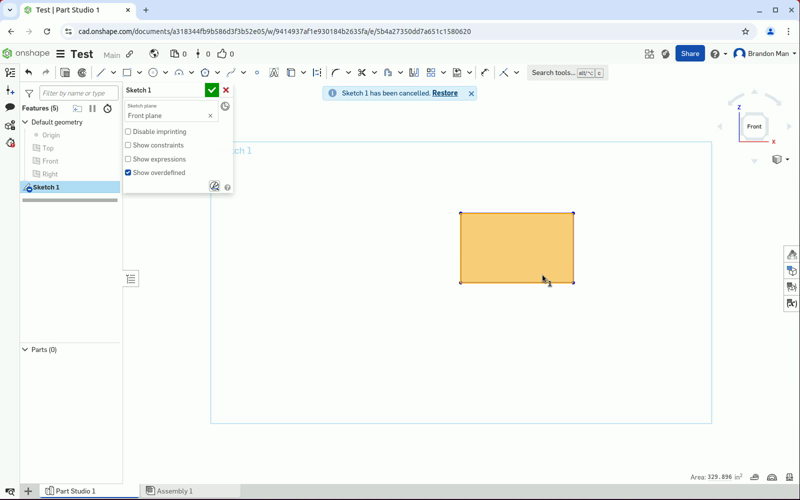
mouse_move(73, 352)
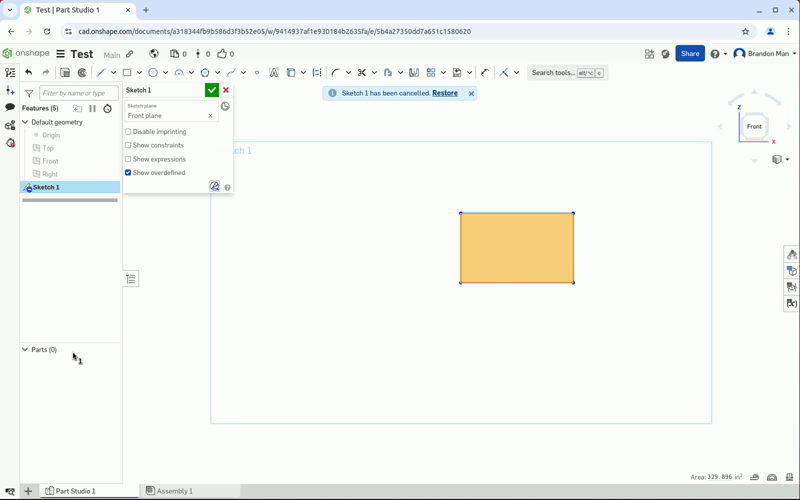
key(shift+y)
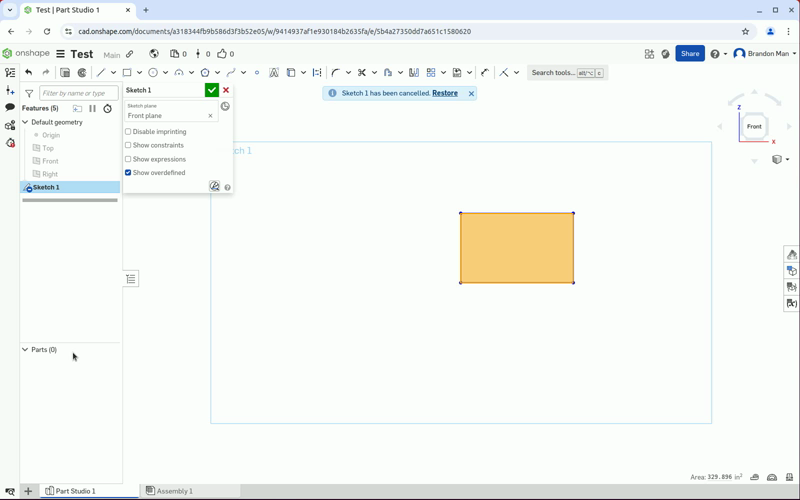
key(shift+e)
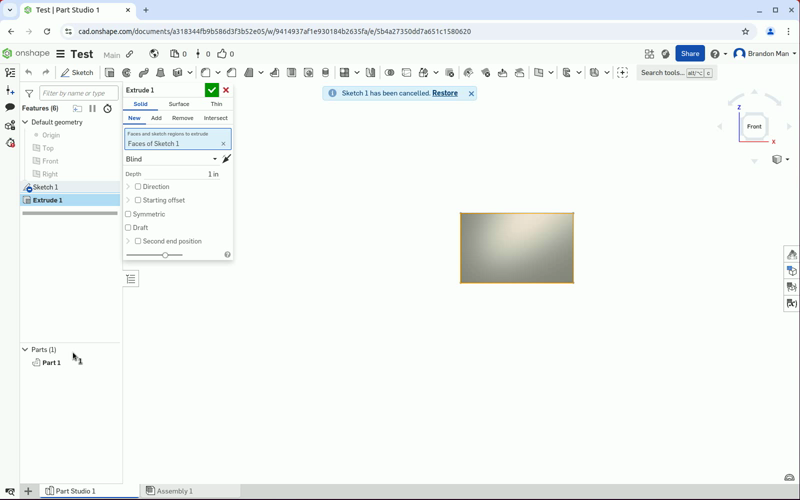
mouse_move(143, 106)
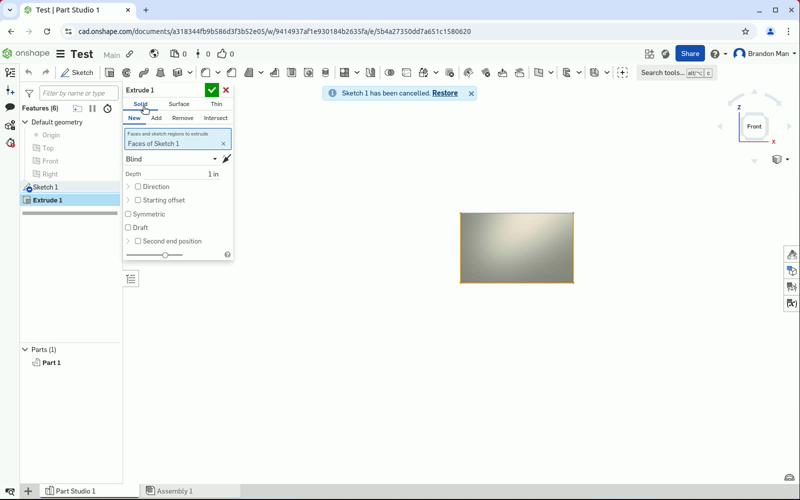
click(143, 106)
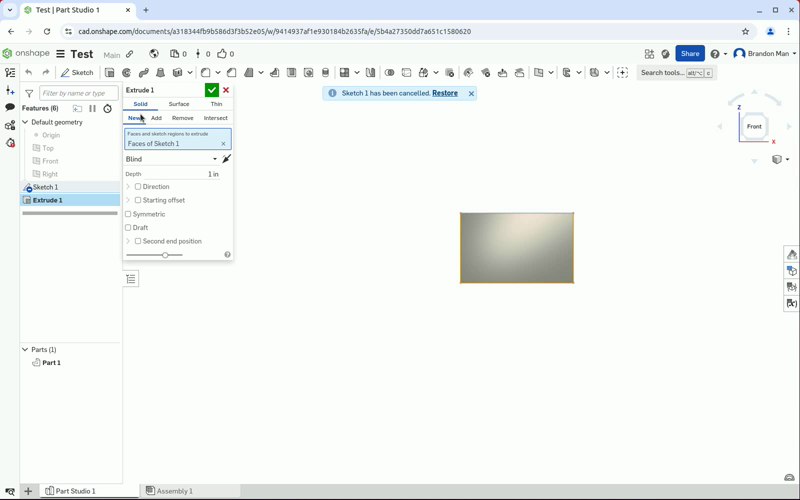
mouse_move(137, 120)
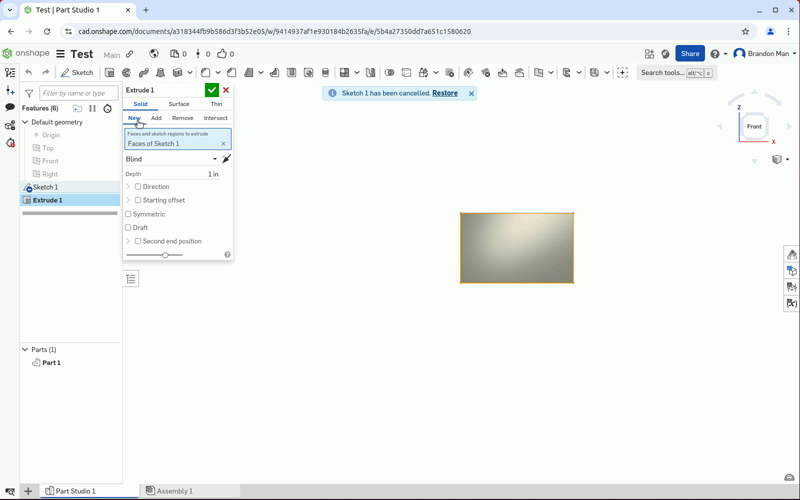
click(137, 120)
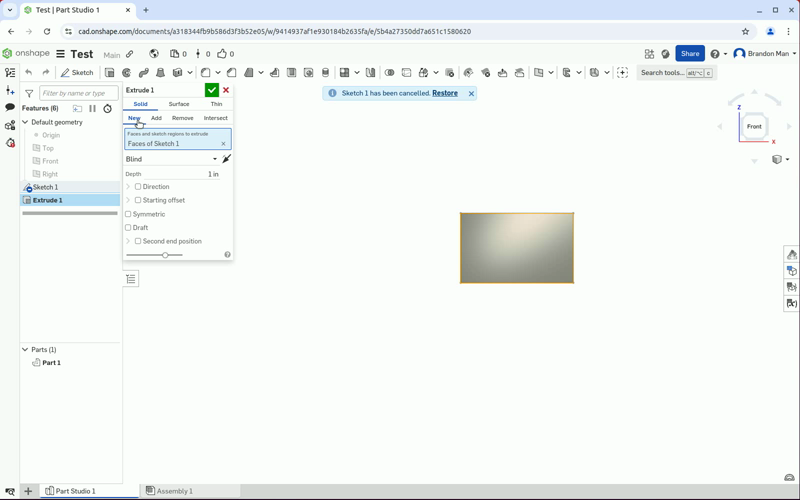
key(tab, 4)
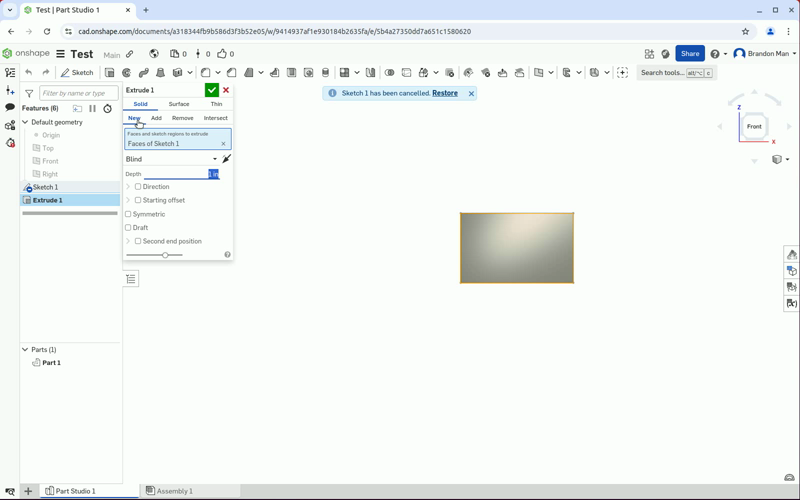
text(11.554)
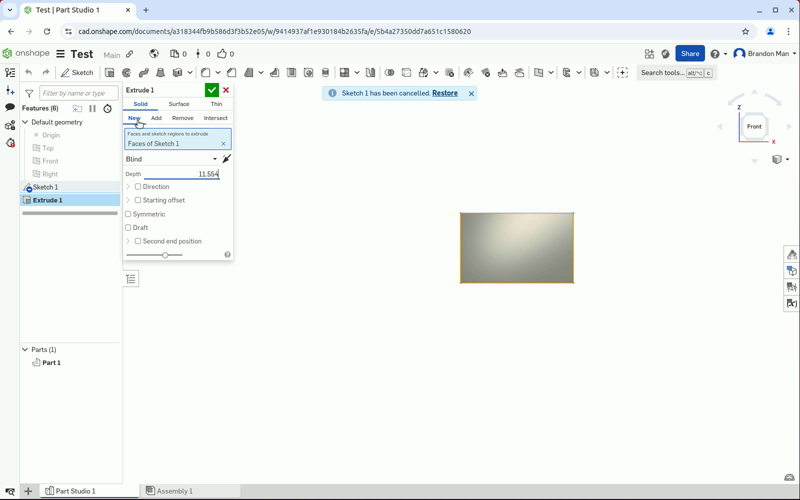
key(enter)
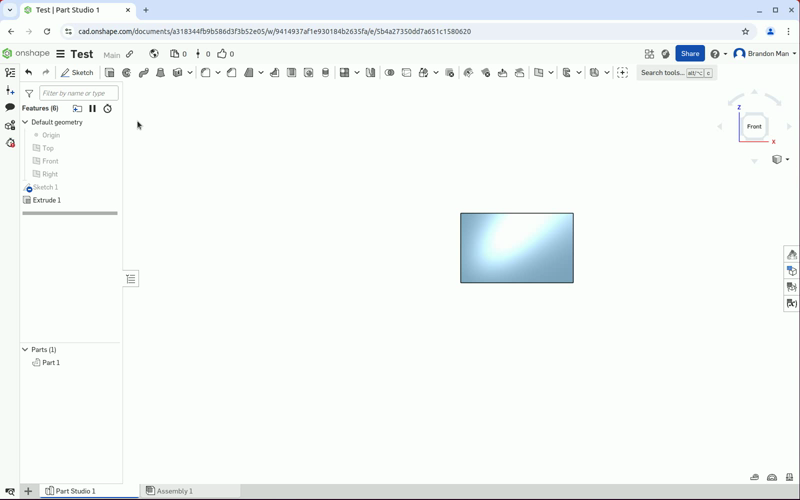
key(shift+h)
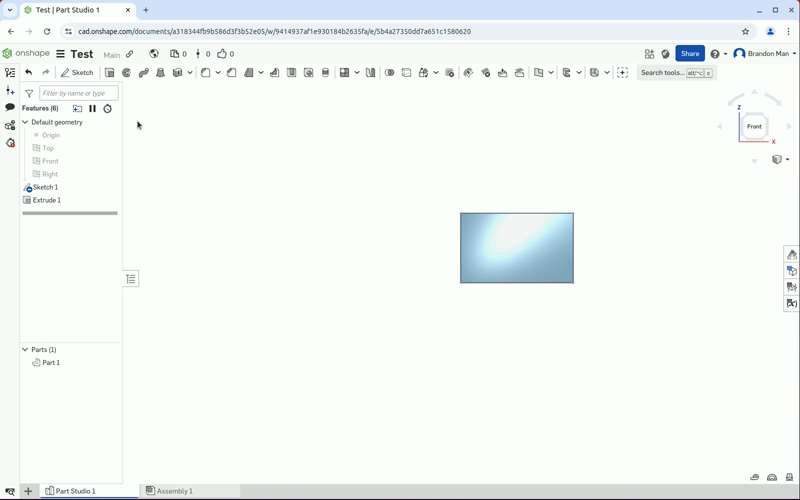
key(shift+h)
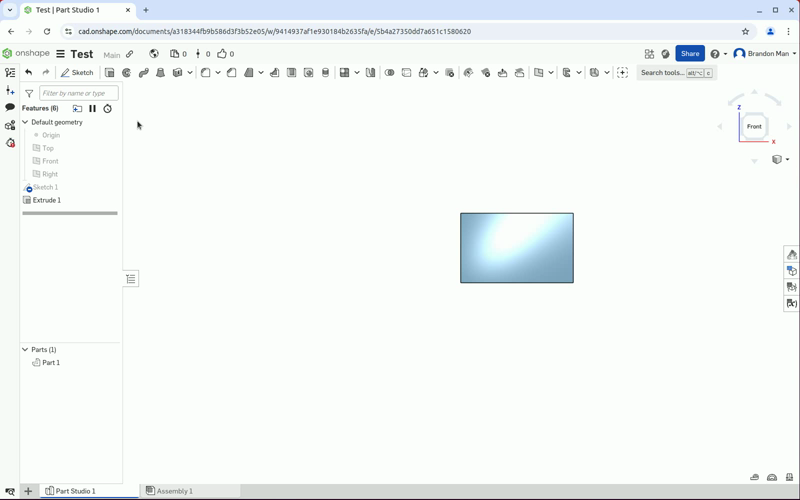
mouse_move(73, 189)
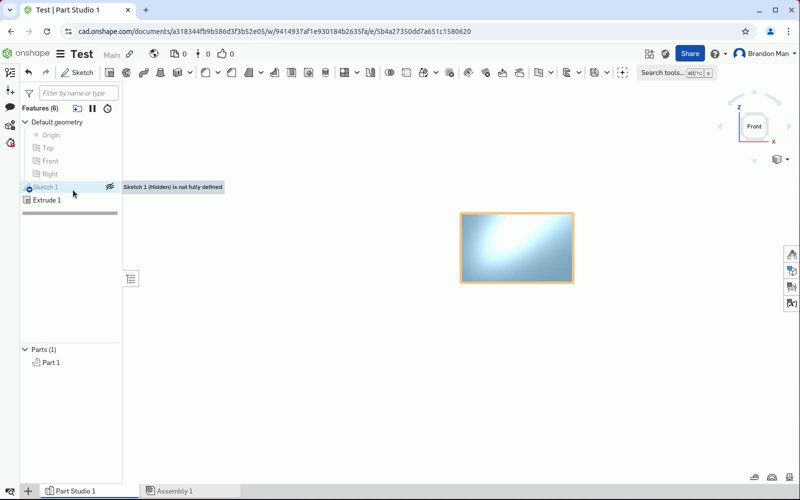
click(73, 189)
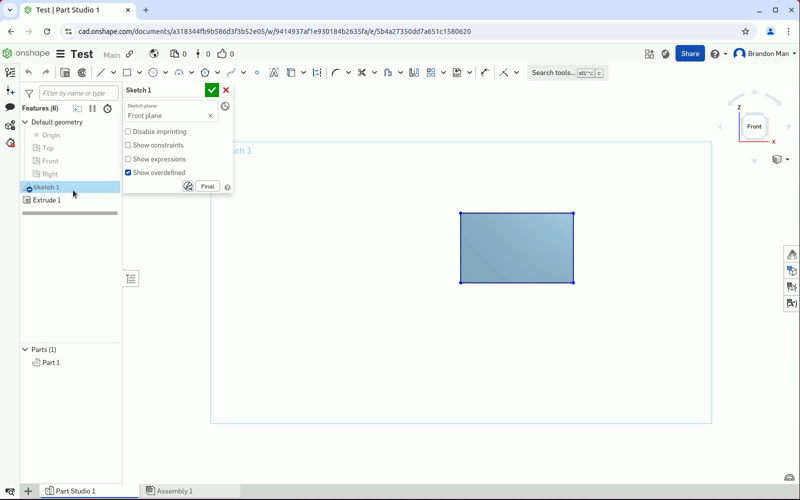
mouse_move(229, 92)
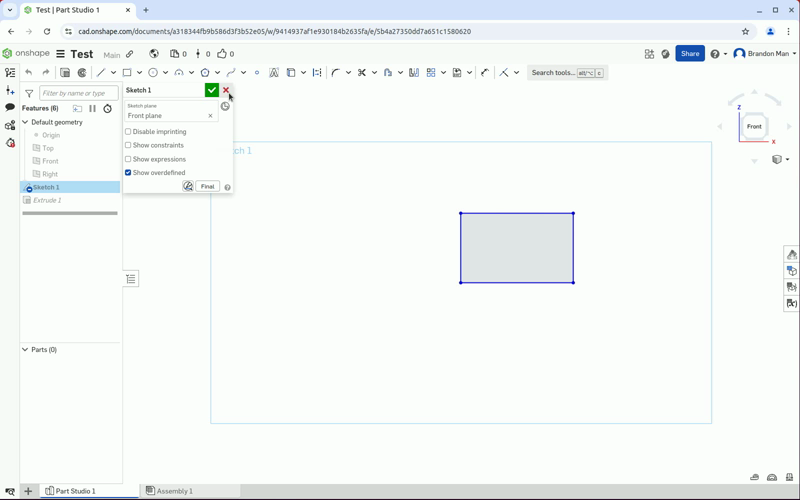
click(229, 92)
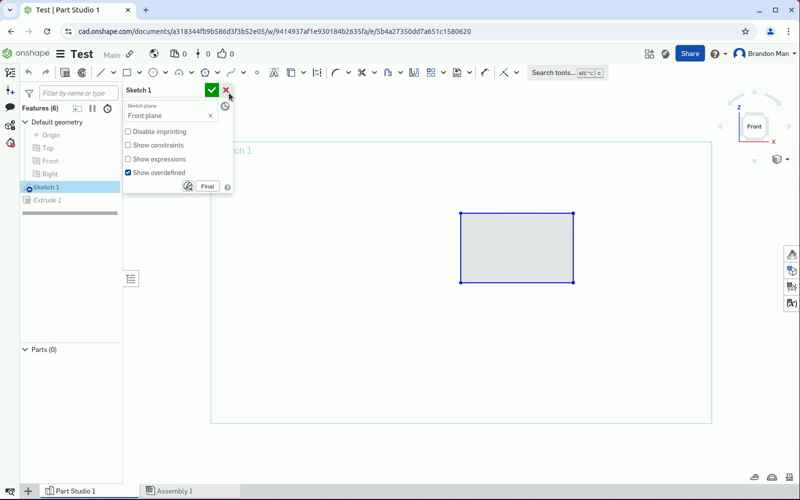
key(shift+s)
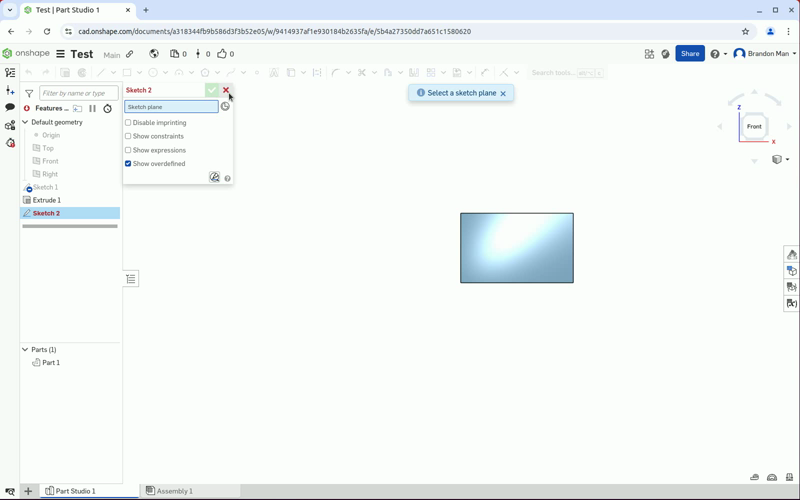
mouse_move(73, 163)
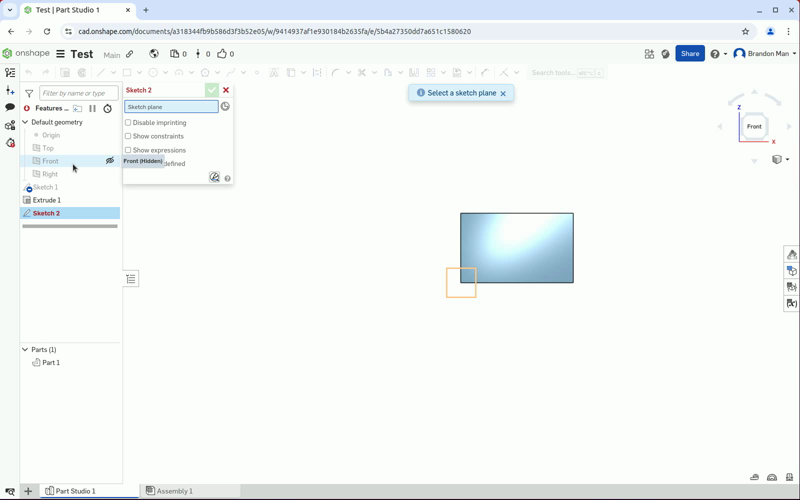
click(73, 163)
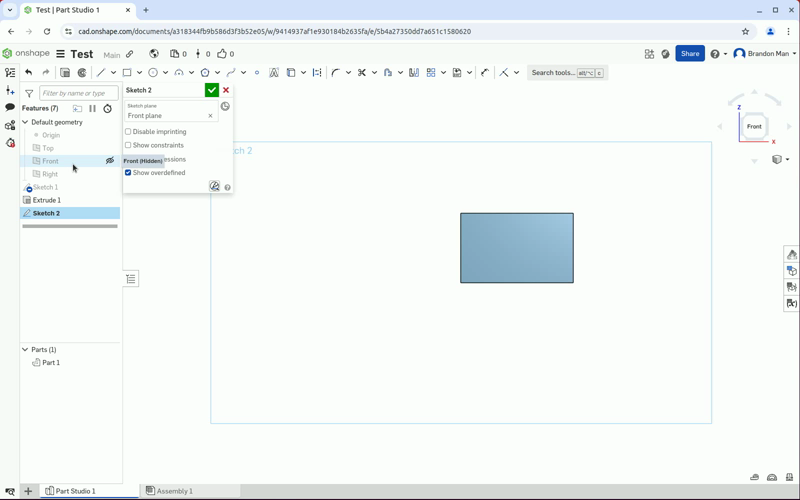
mouse_move(73, 352)
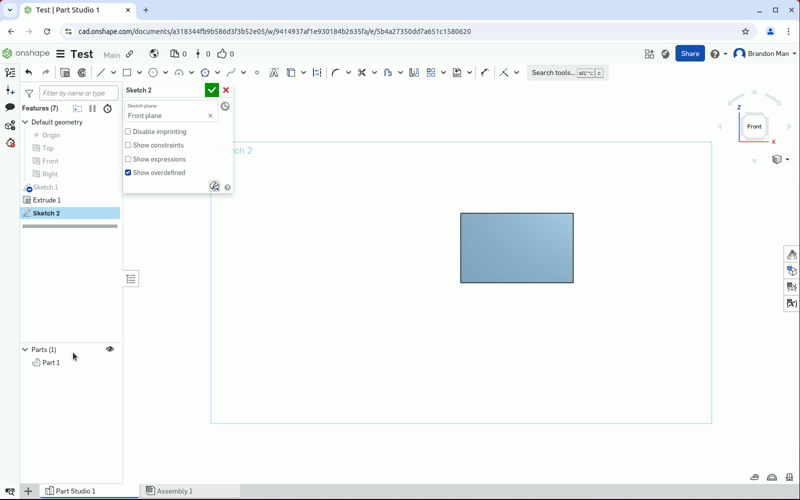
key(y)
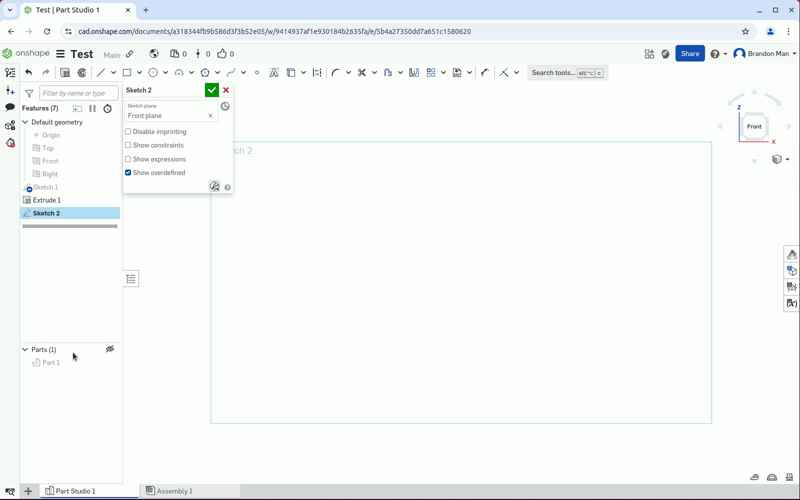
key(l)
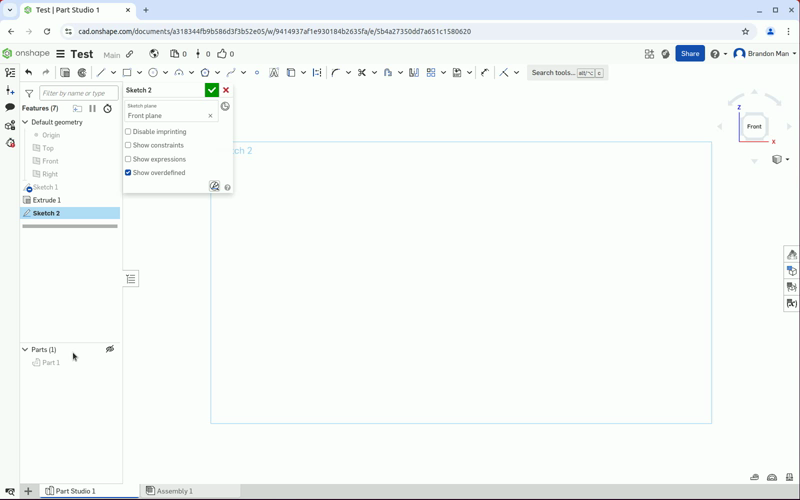
key_down(shift)
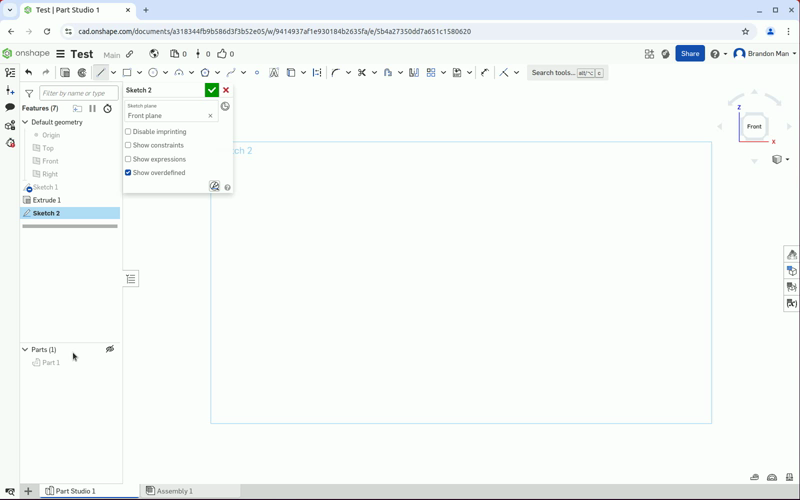
mouse_move(529, 270)
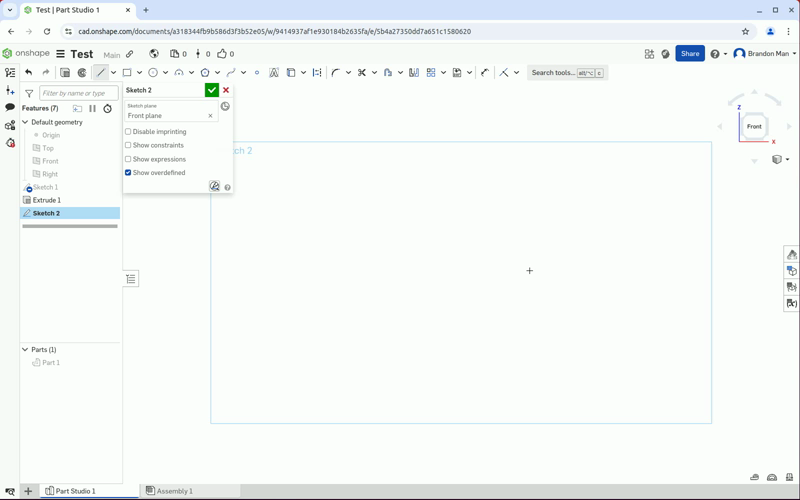
click(529, 270)
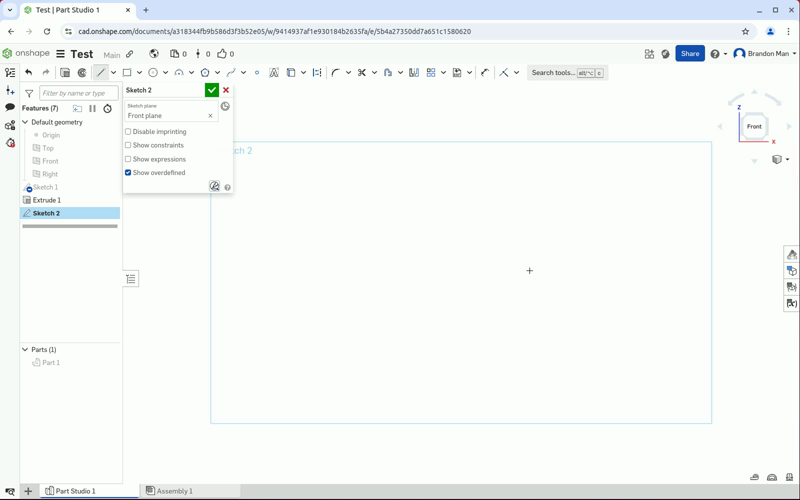
key_up(shift)
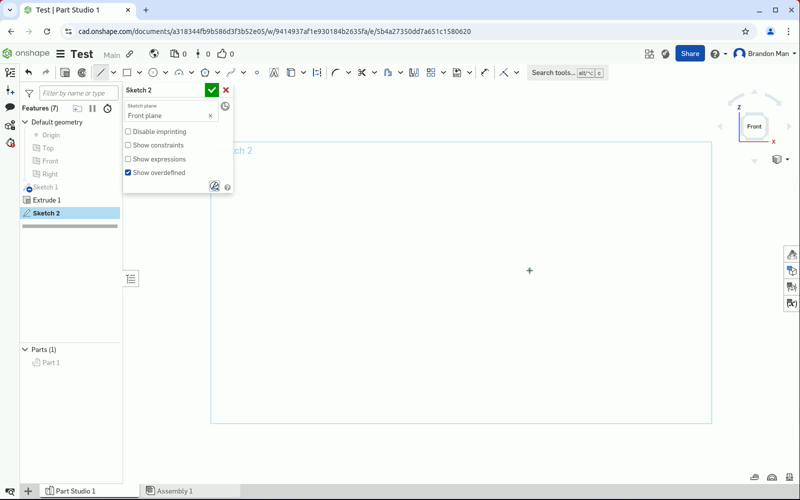
key_down(shift)
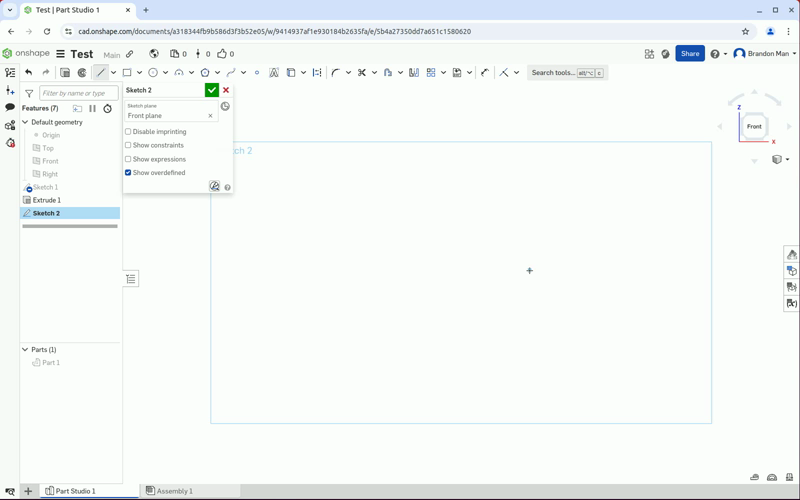
mouse_move(559, 270)
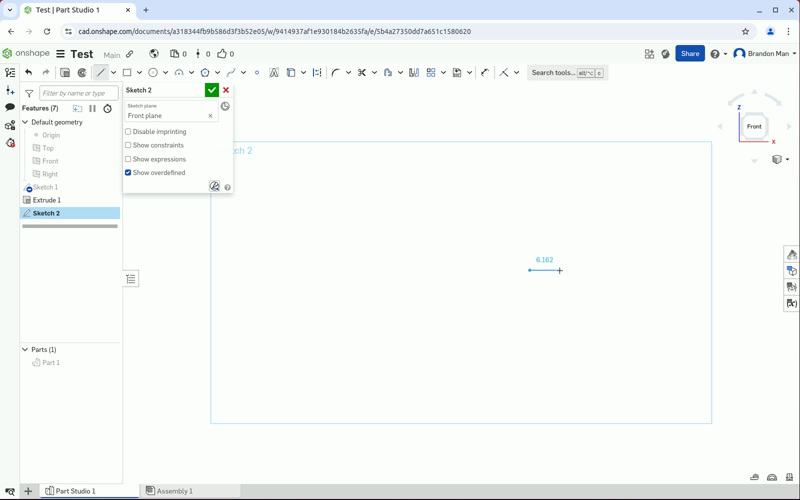
mouse_move(546, 284)
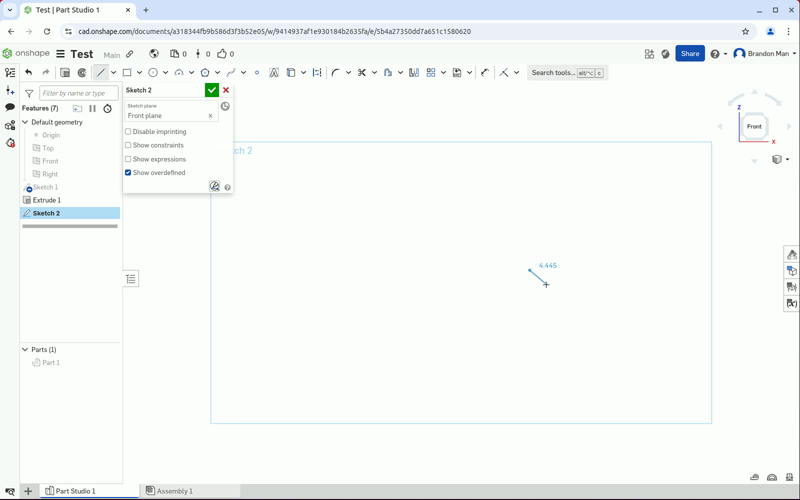
click(546, 284)
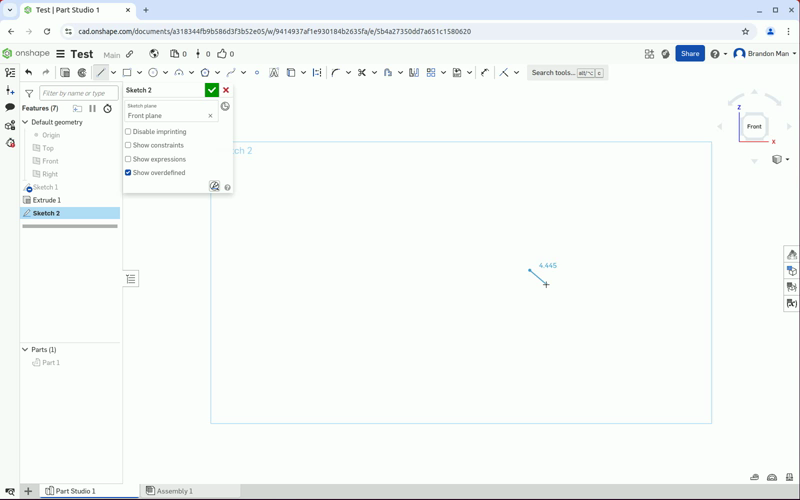
key_up(shift)
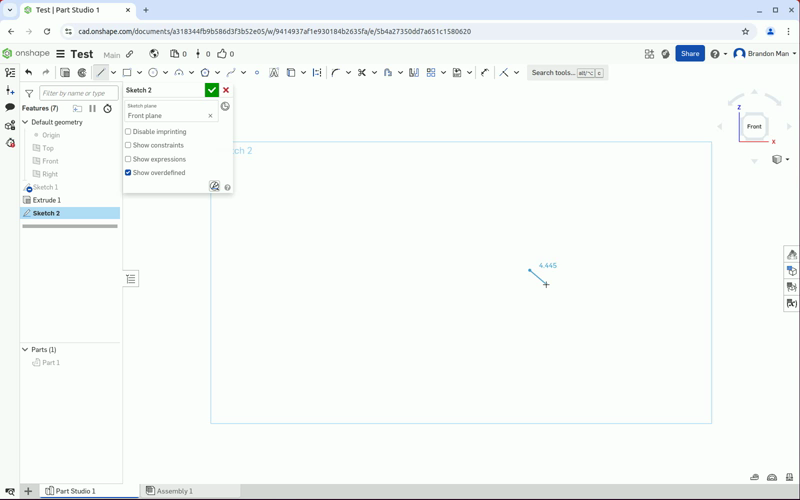
key_down(shift)
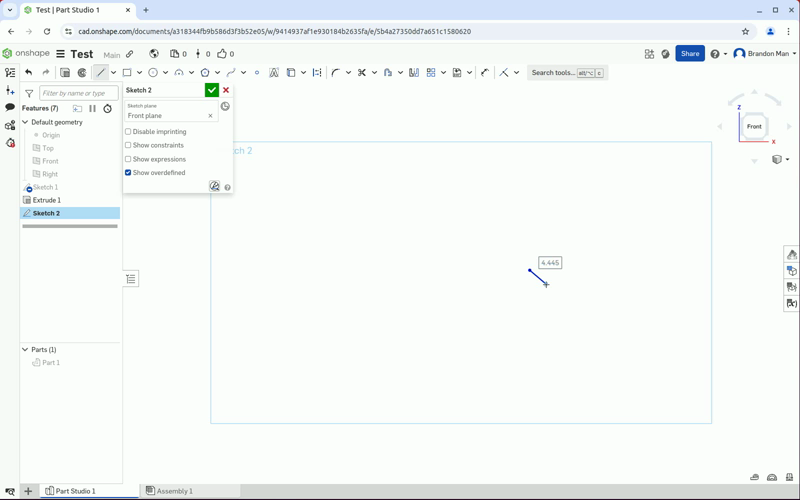
mouse_move(576, 284)
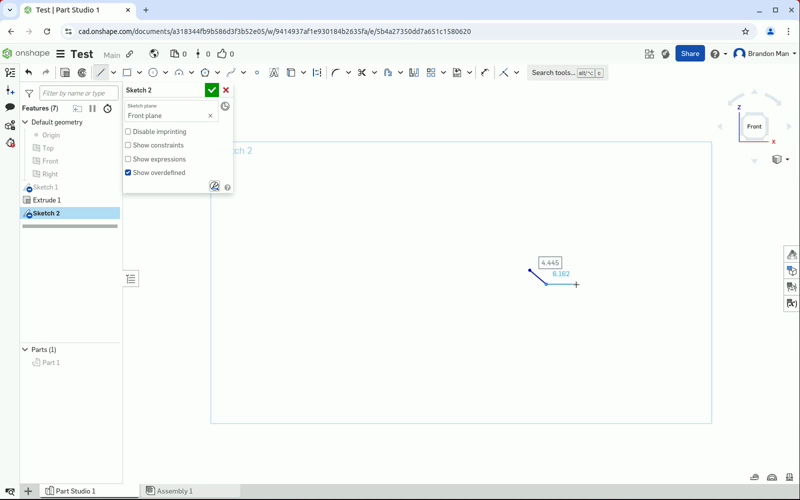
mouse_move(573, 283)
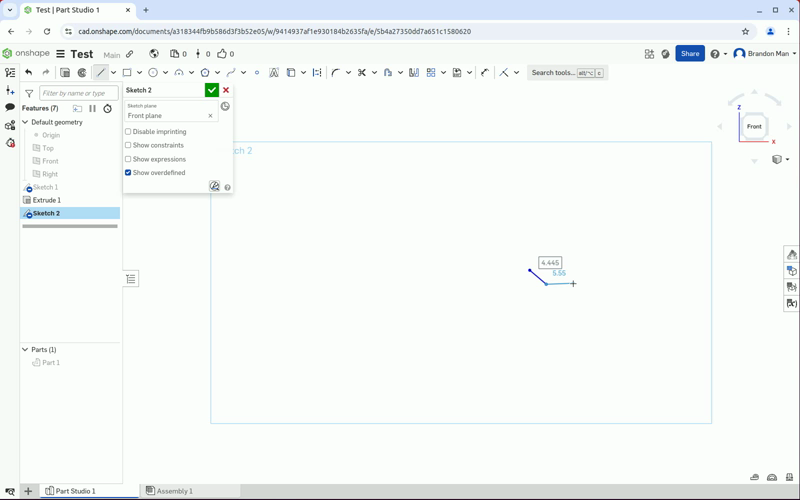
click(573, 283)
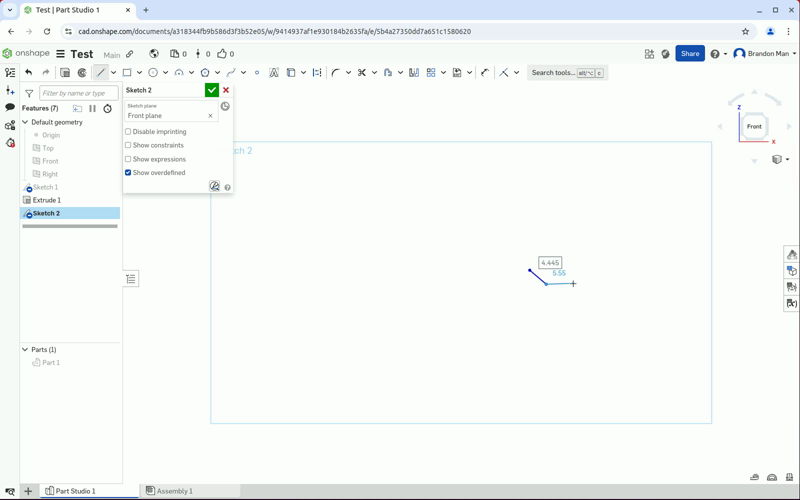
key_up(shift)
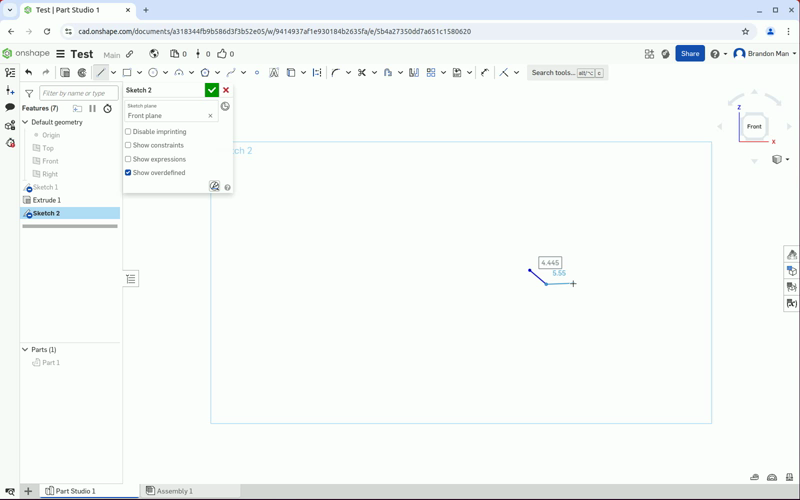
key_down(shift)
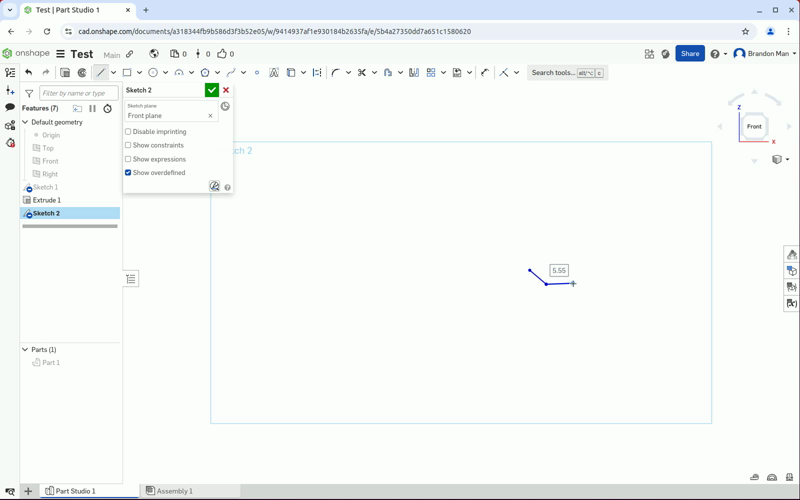
mouse_move(589, 283)
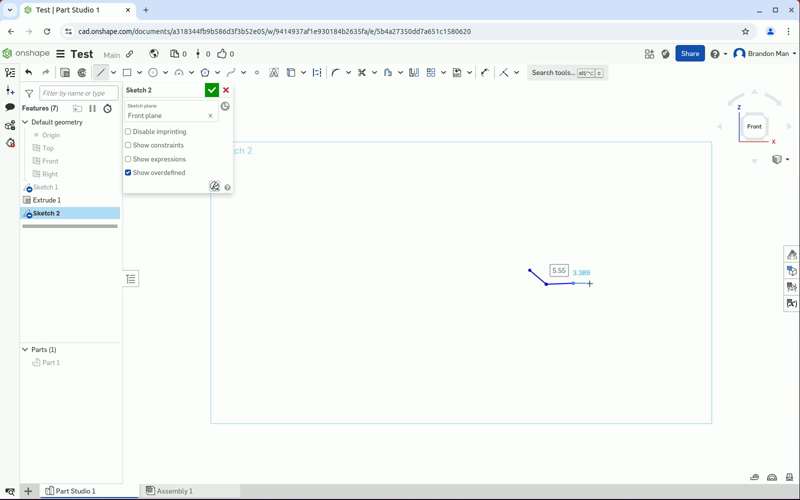
mouse_move(573, 270)
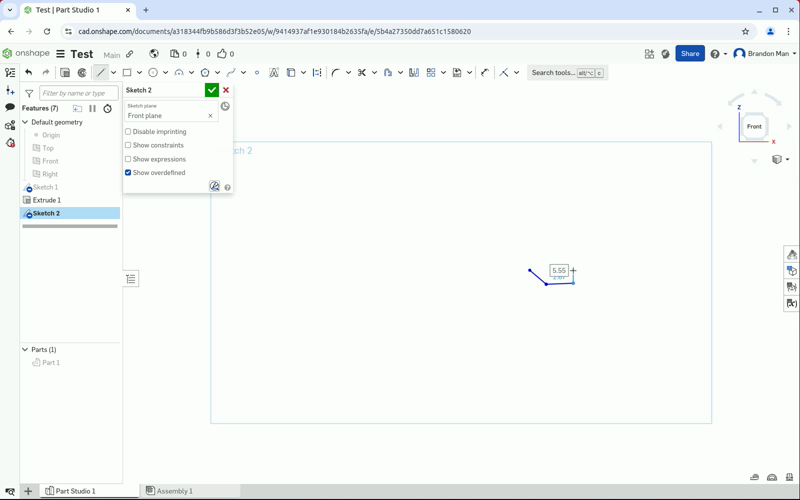
click(573, 270)
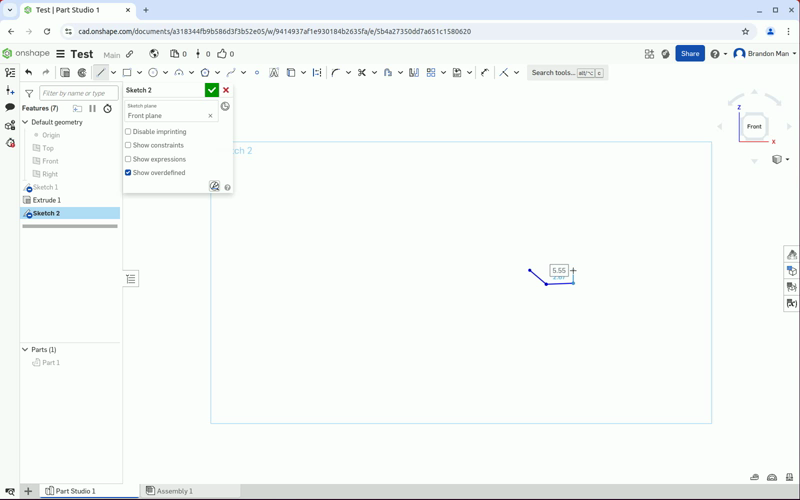
key_up(shift)
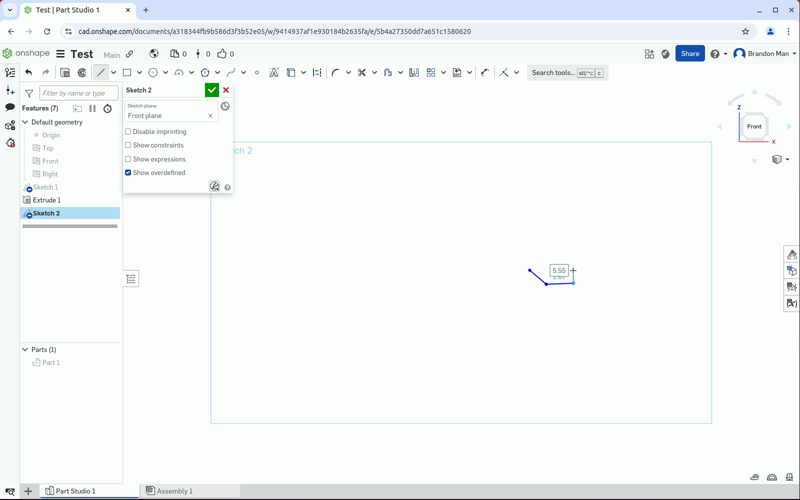
mouse_move(589, 270)
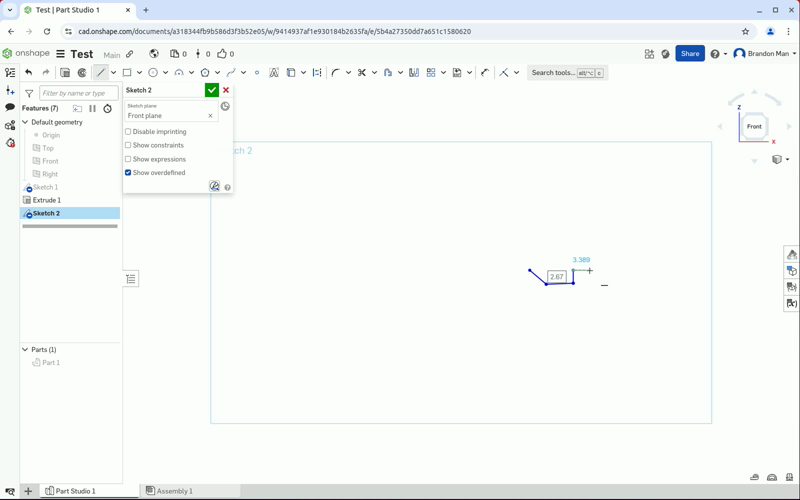
key_down(shift)
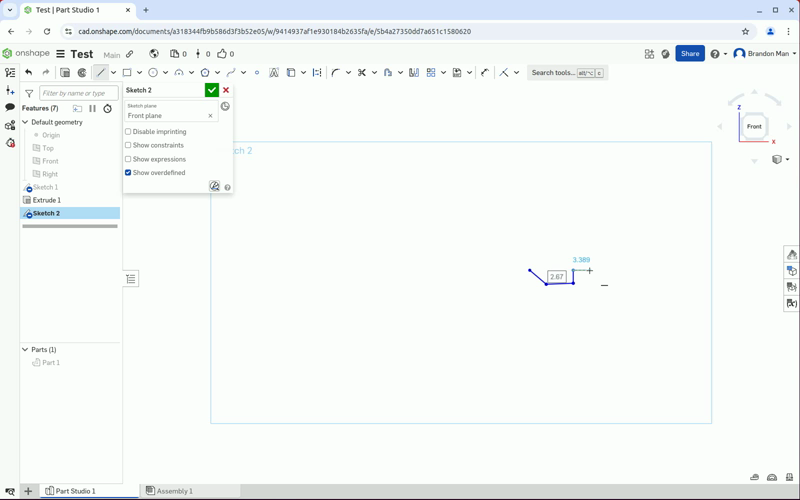
mouse_move(529, 270)
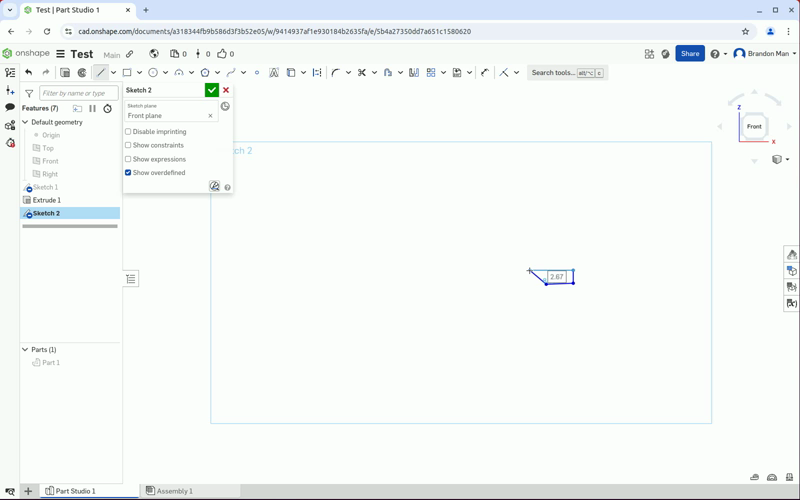
key_up(shift)
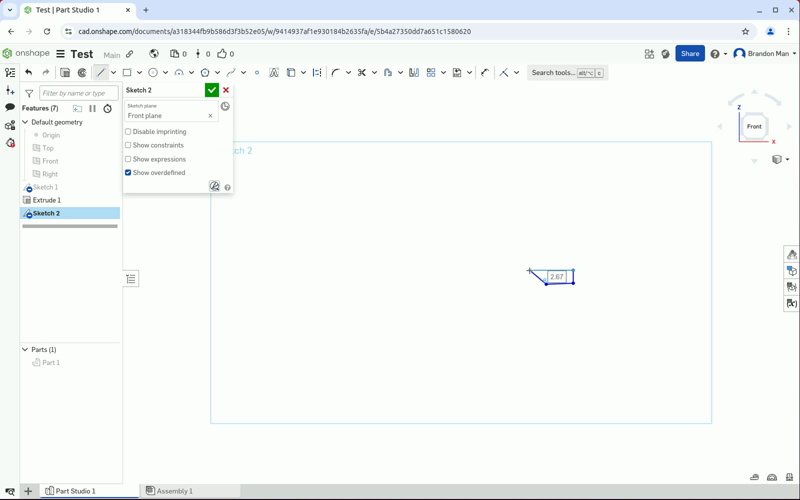
click(529, 270)
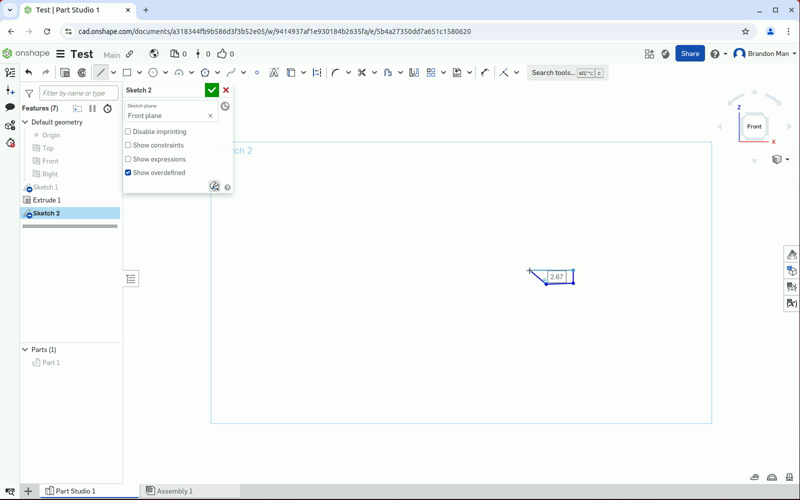
key(esc)
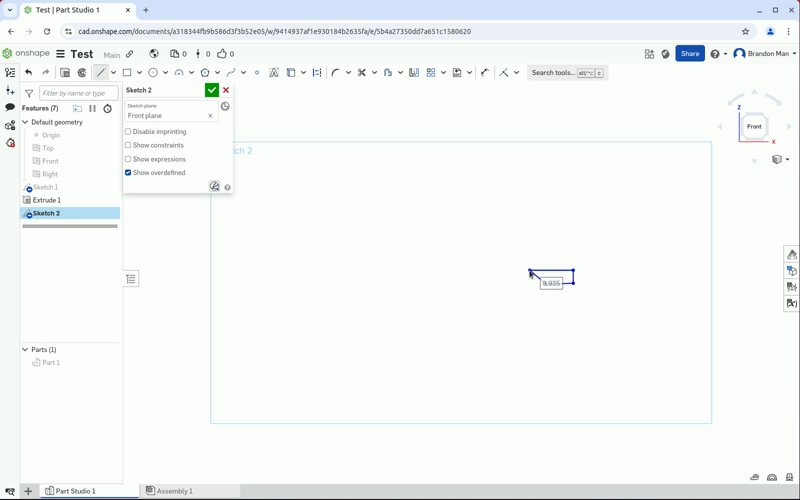
mouse_move(545, 280)
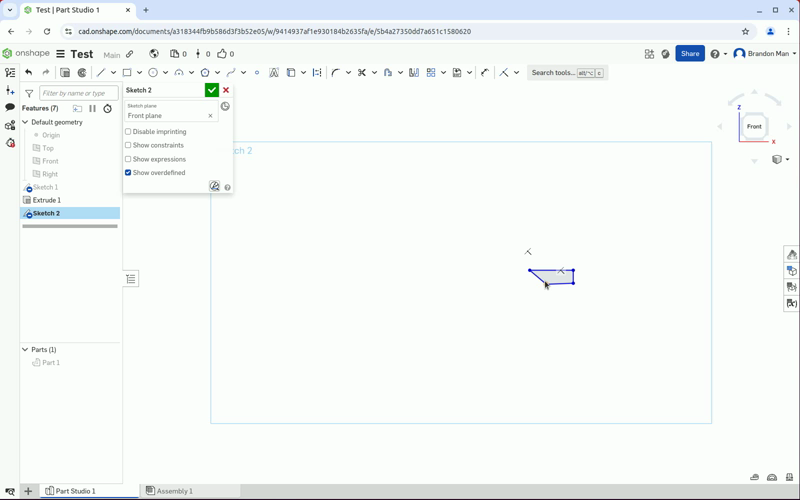
scroll(6)
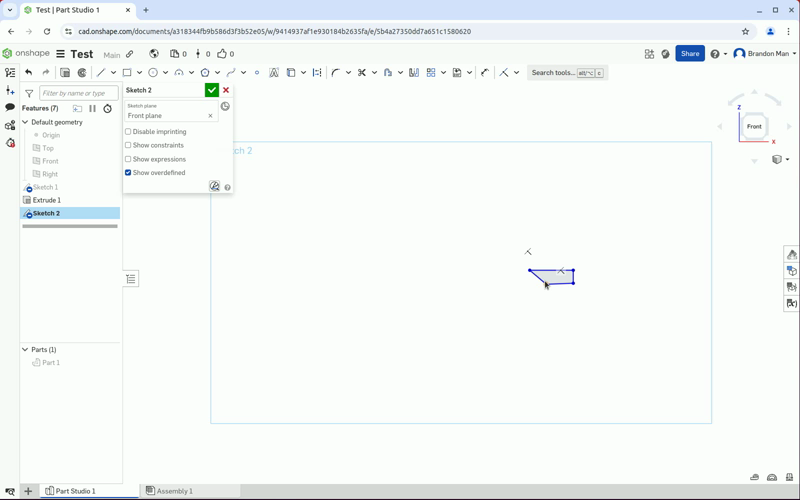
scroll(6)
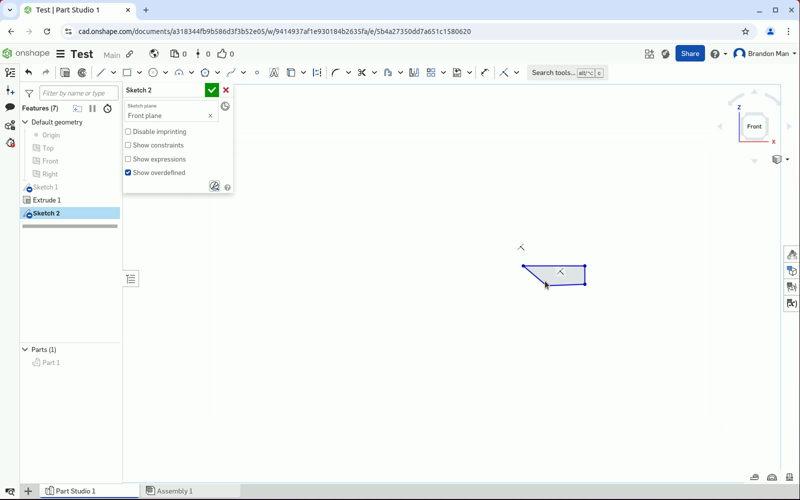
scroll(6)
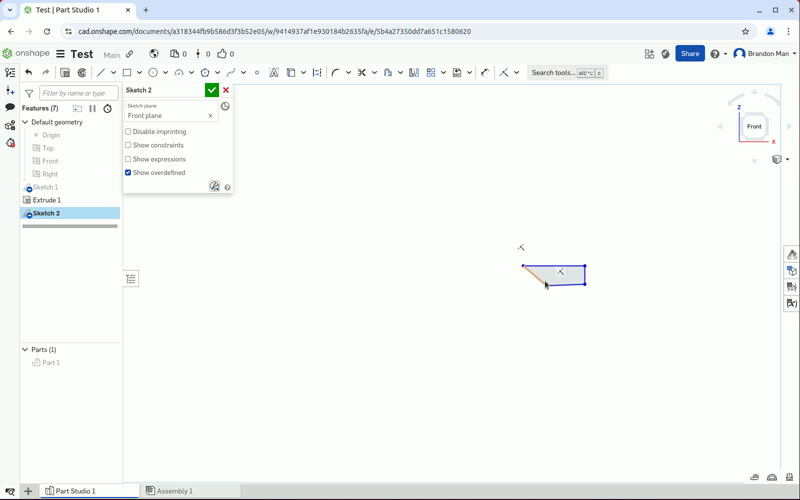
scroll(6)
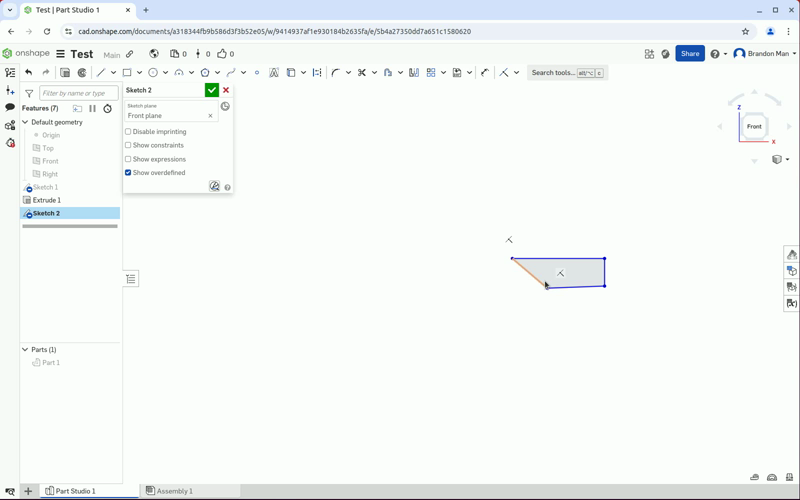
scroll(6)
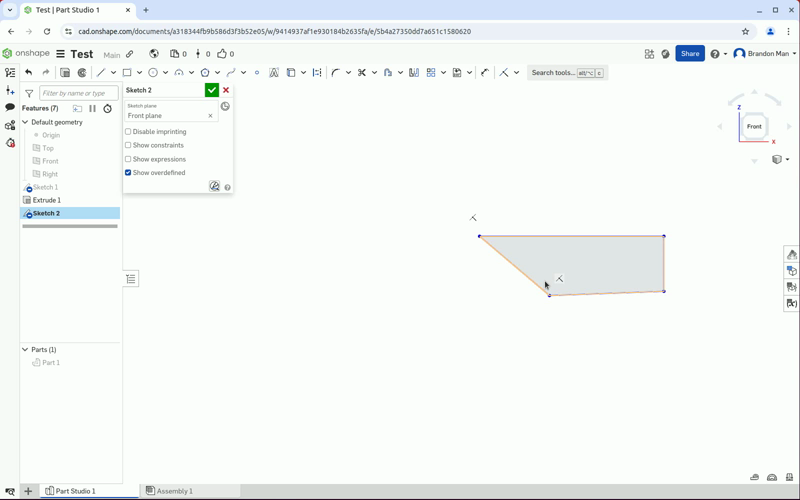
scroll(6)
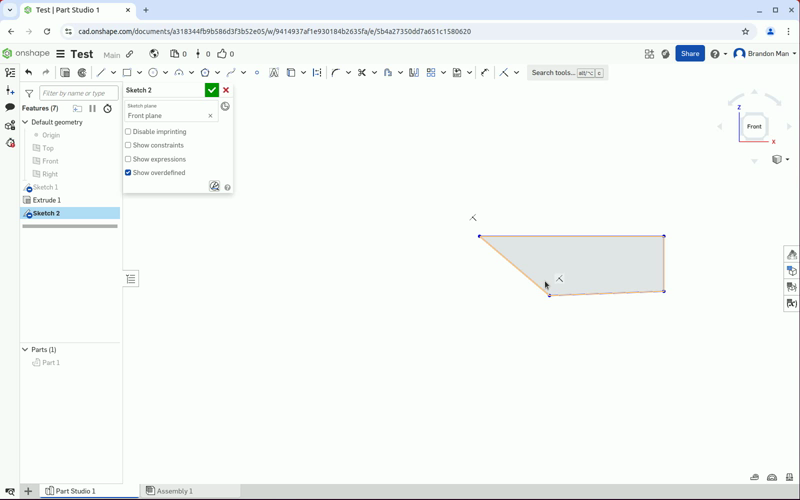
scroll(6)
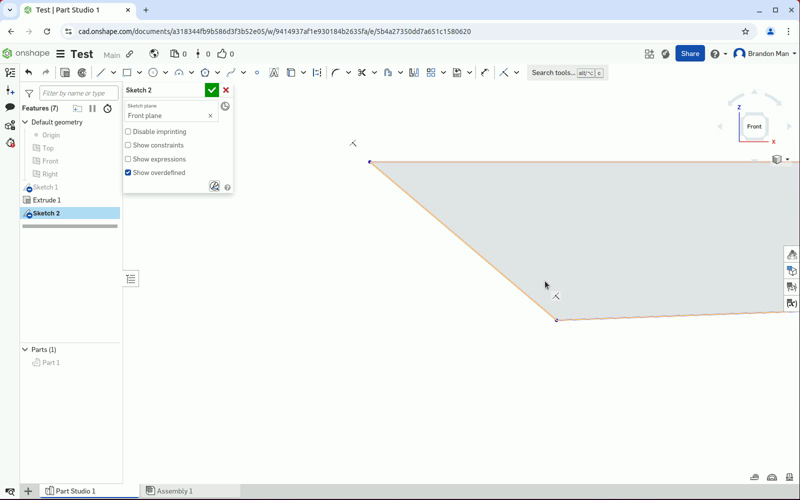
click(545, 280)
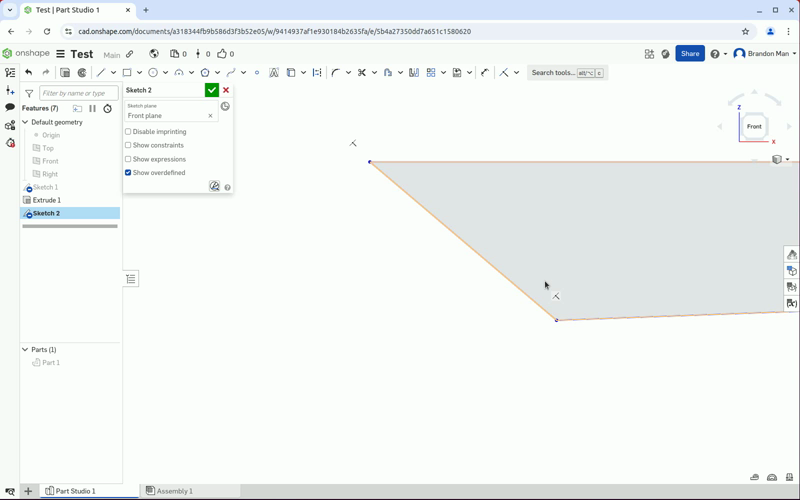
scroll(-6)
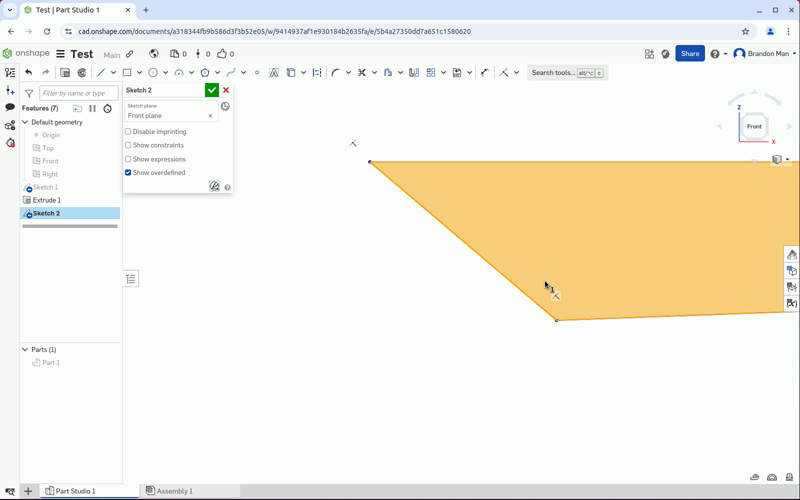
scroll(-6)
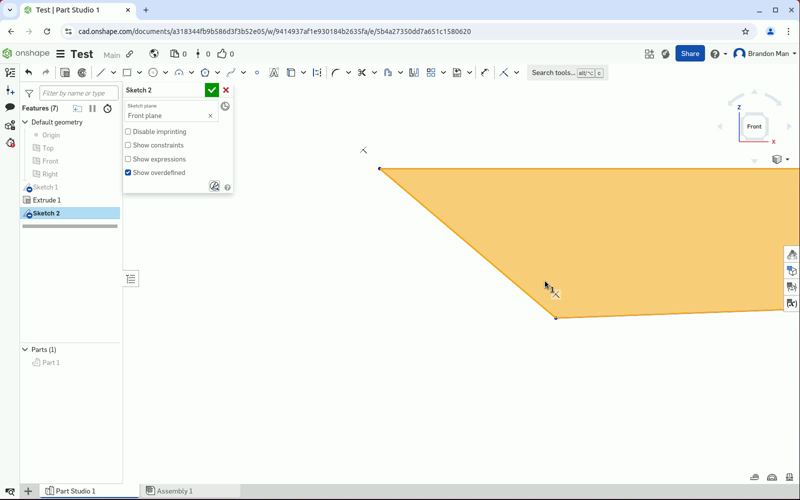
scroll(-6)
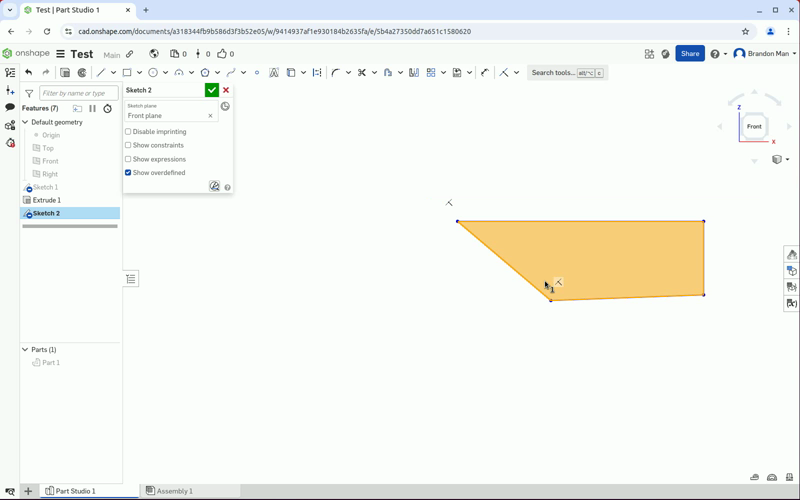
scroll(-6)
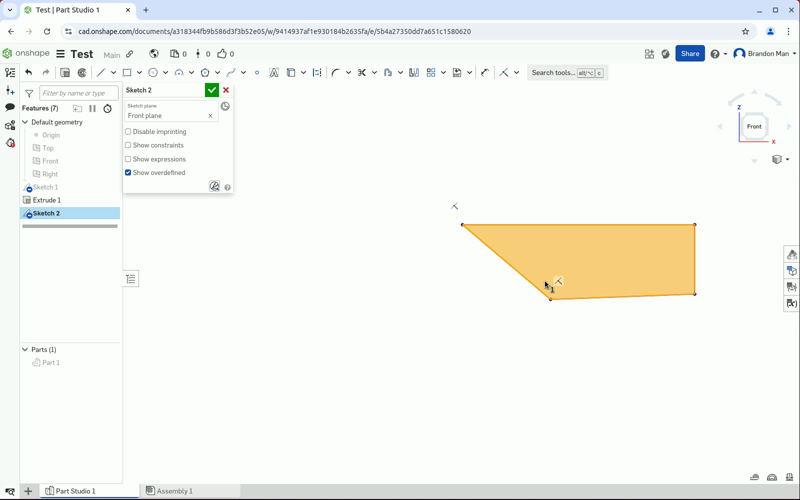
scroll(-6)
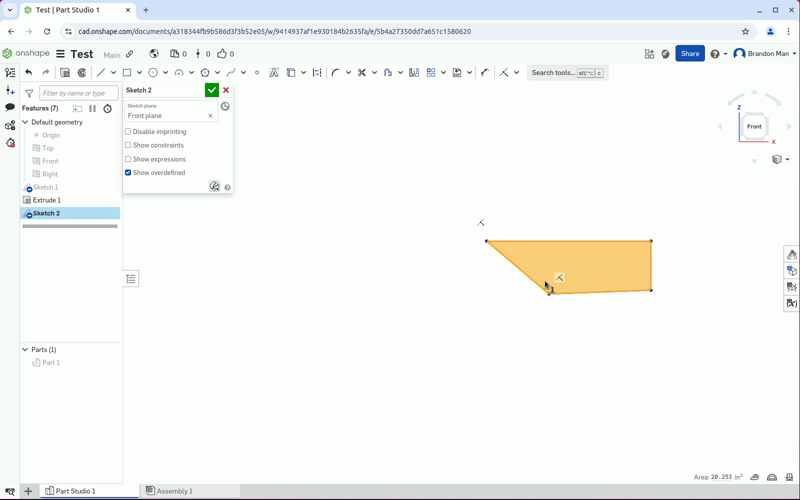
scroll(-6)
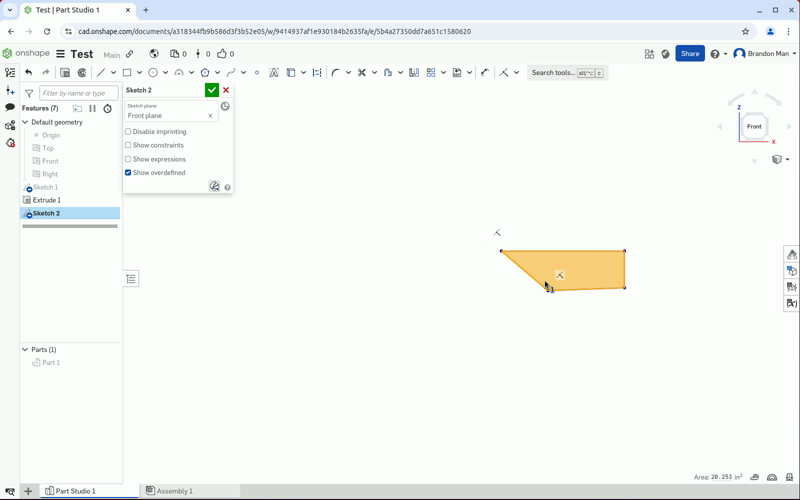
scroll(-6)
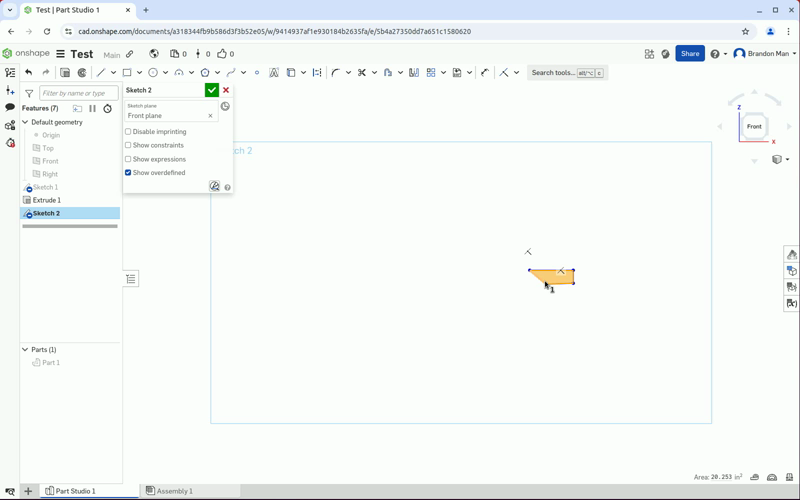
mouse_move(73, 352)
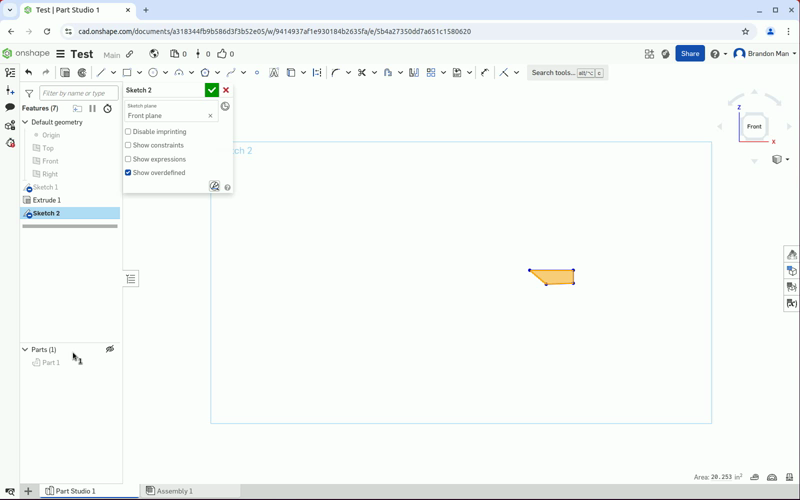
key(shift+y)
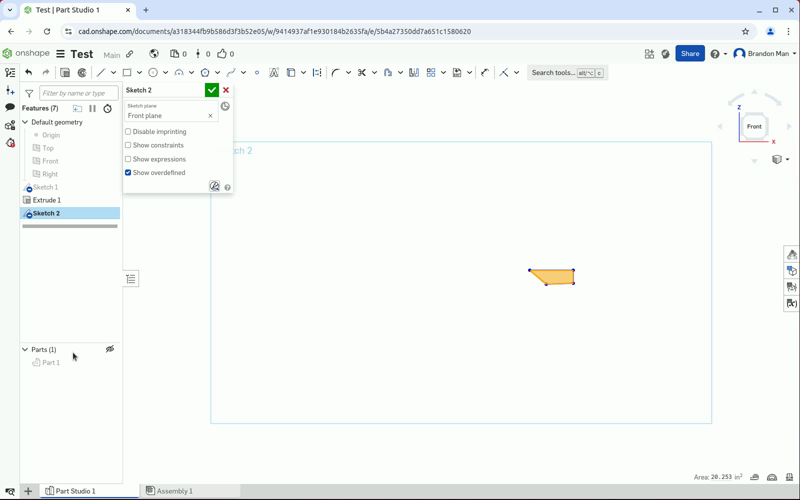
key(shift+e)
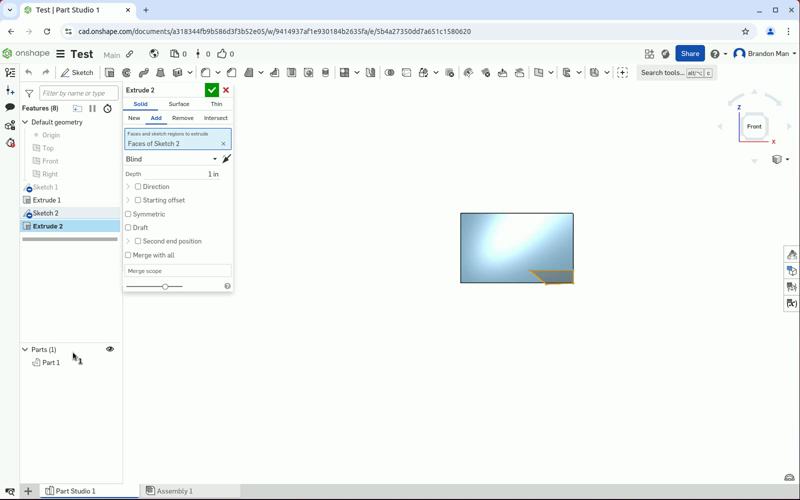
mouse_move(143, 106)
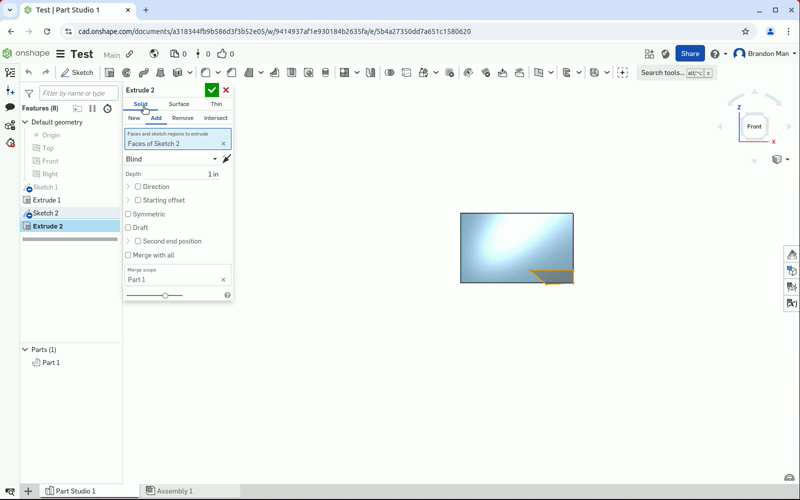
click(143, 106)
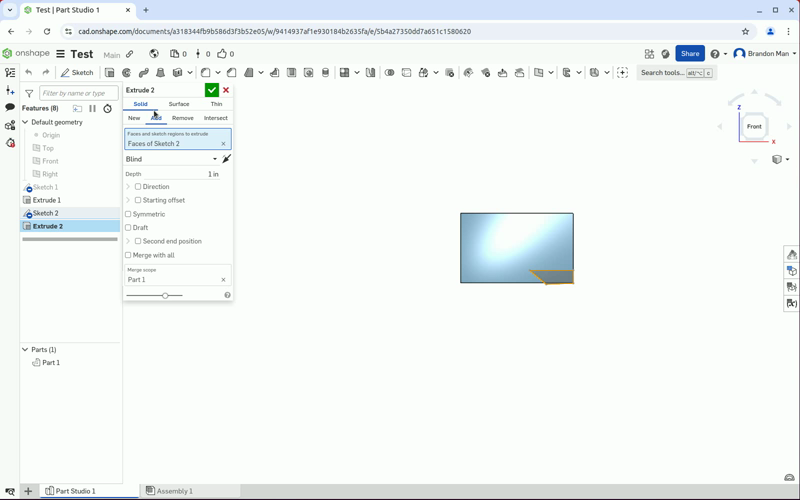
mouse_move(186, 120)
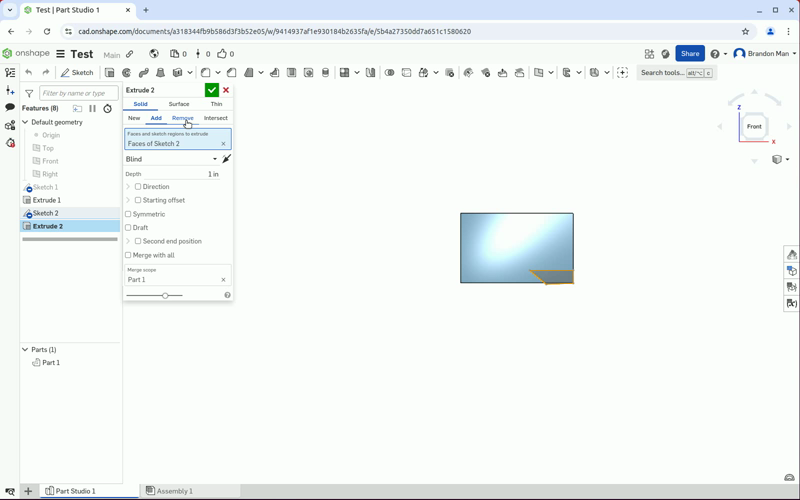
click(186, 120)
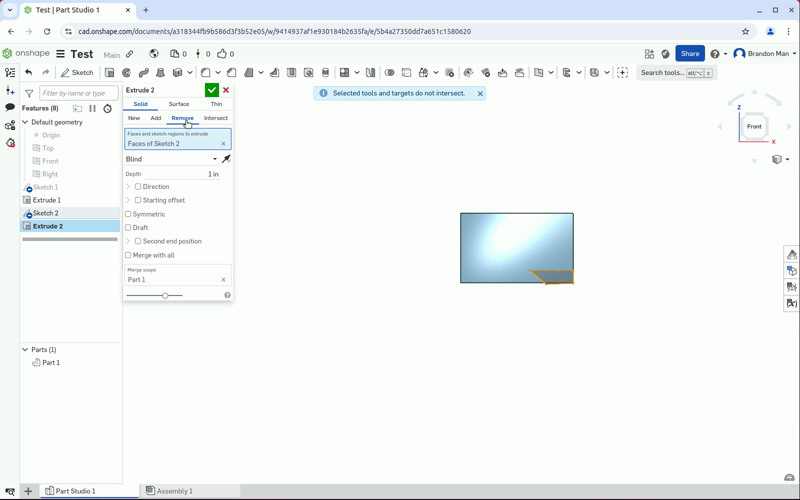
key(tab, 4)
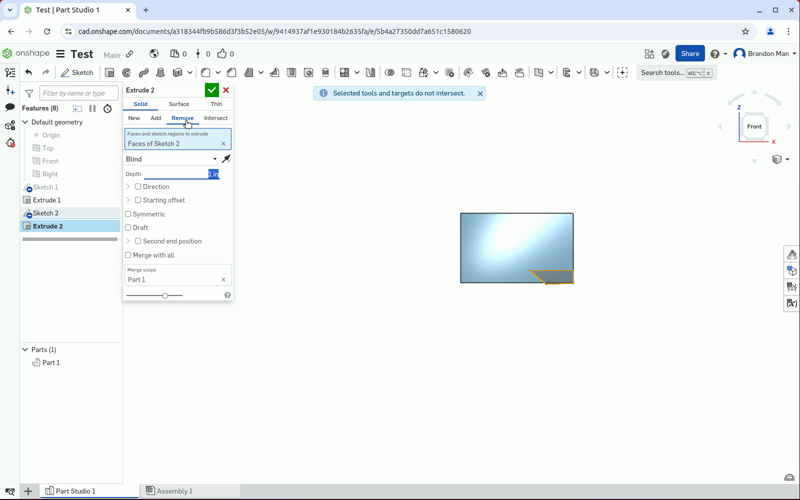
text(5.777)
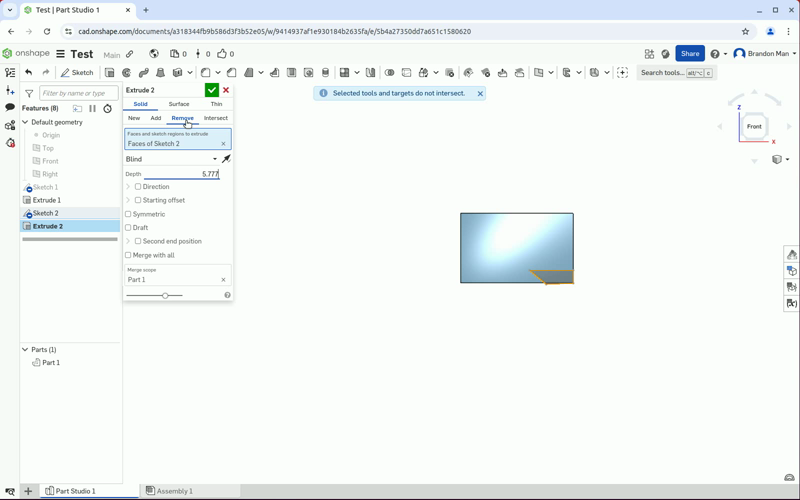
key(tab, 6)
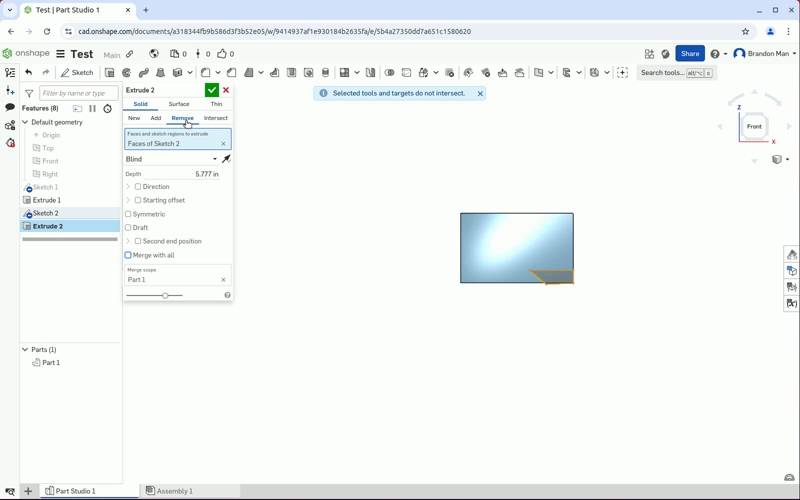
key(space)
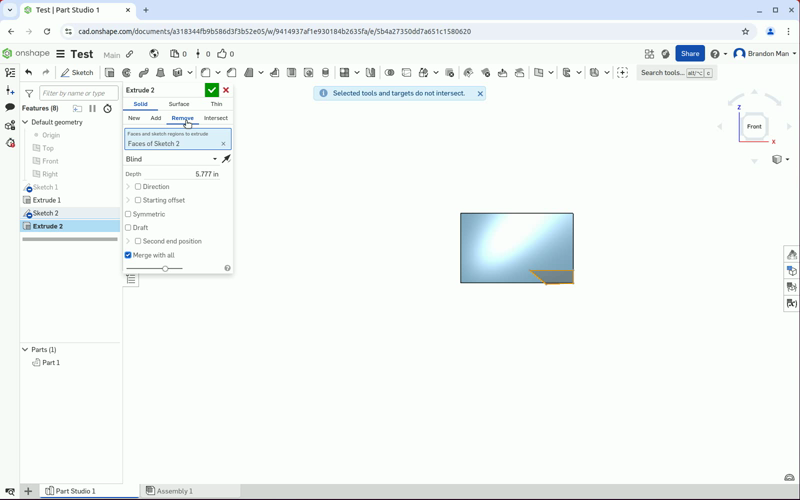
key(enter)
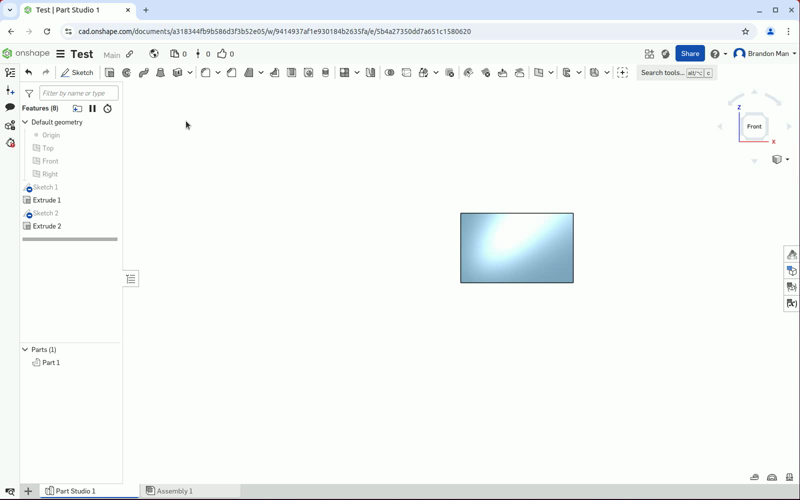
key(shift+h)
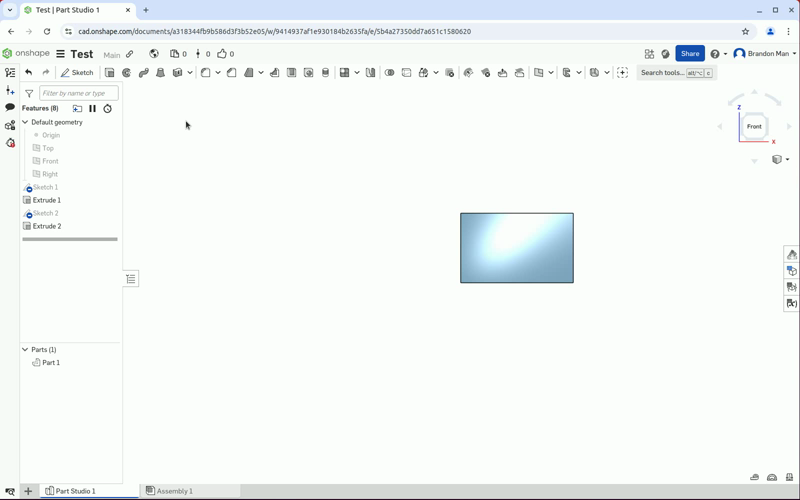
key(shift+h)
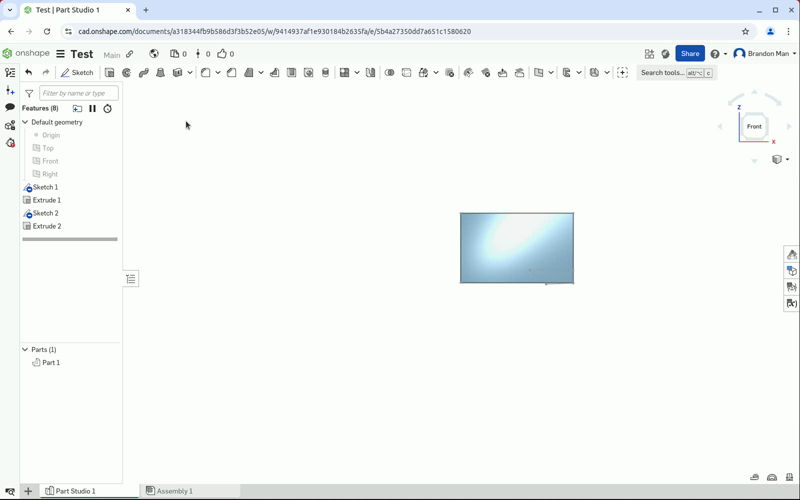
key(shift+7)
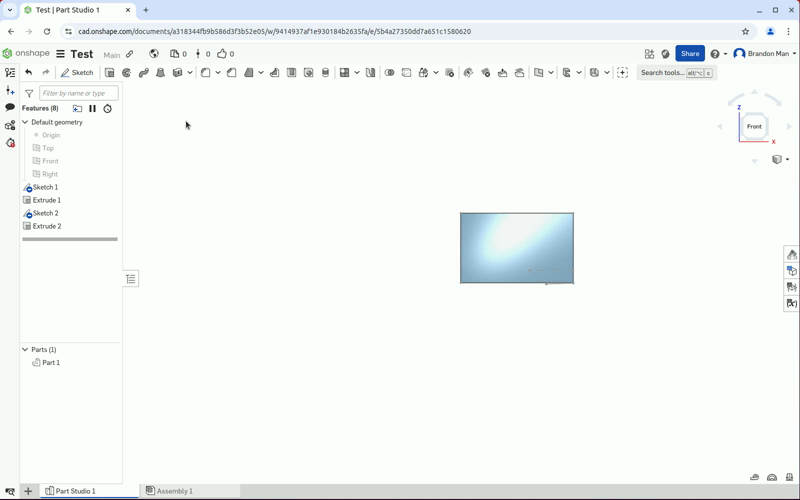
key(left, 2)
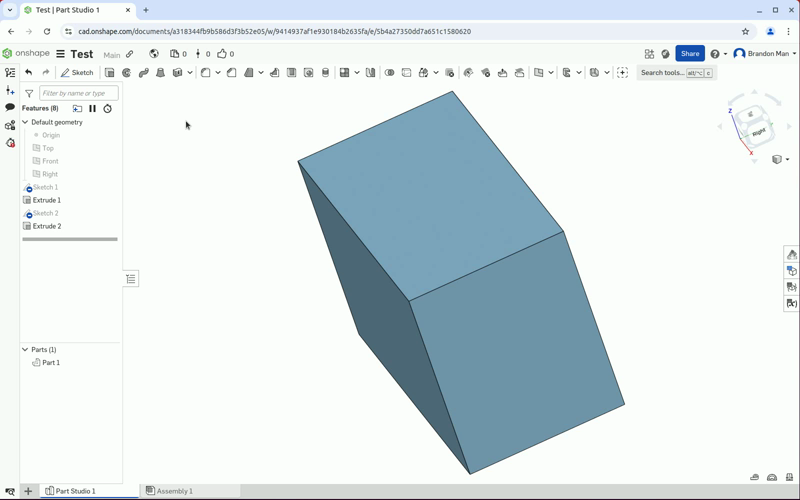
key(down, 2)
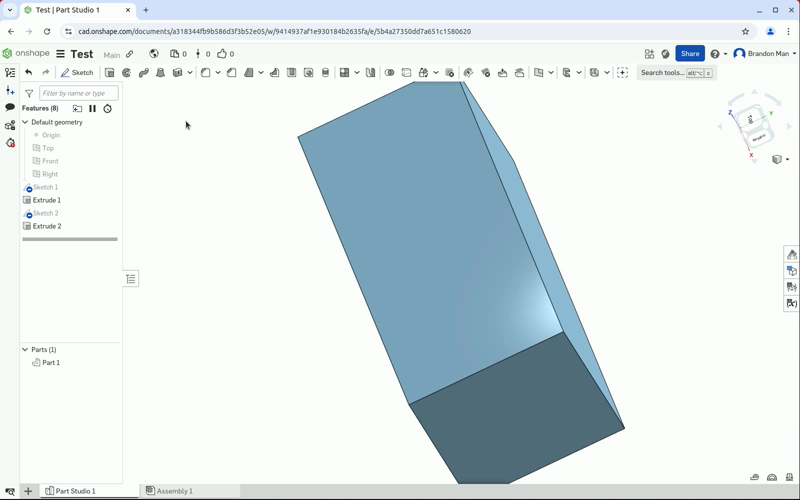
key(up, 2)
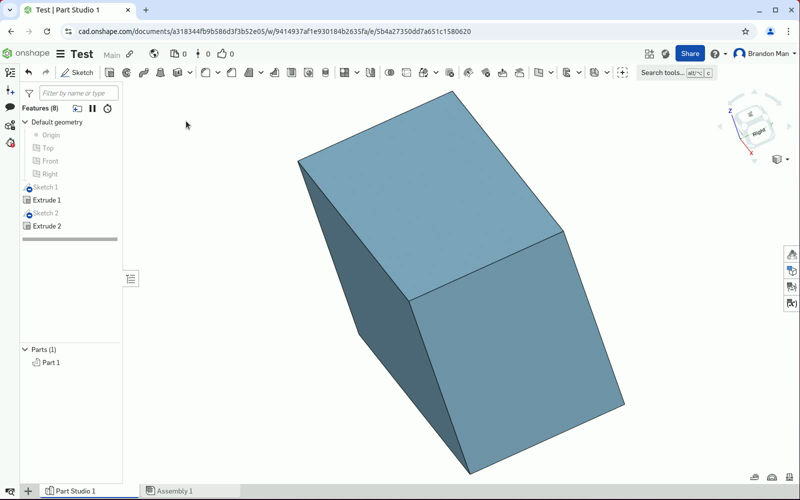
key(right, 2)
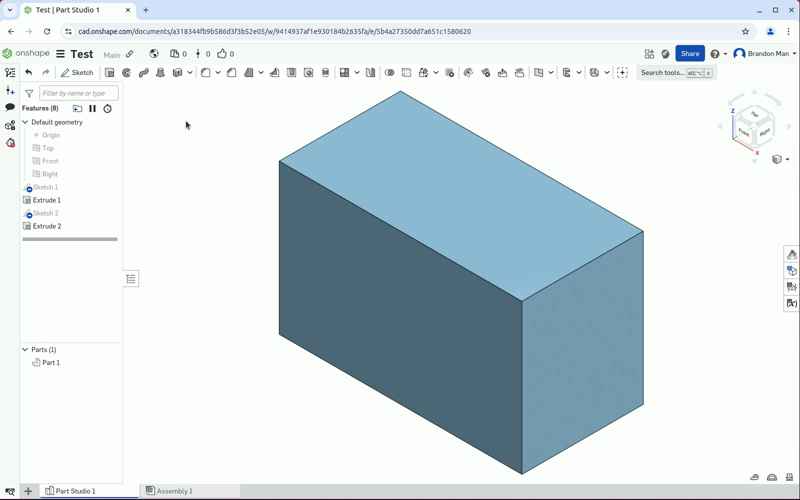
mouse_move(73, 189)
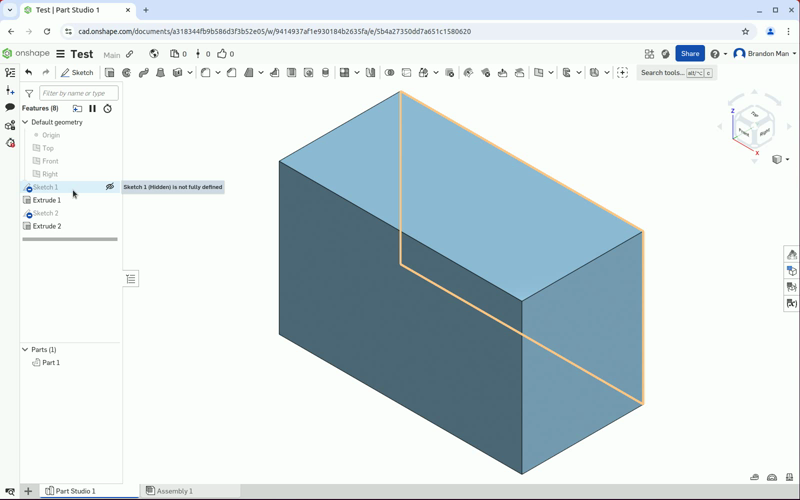
click(73, 189)